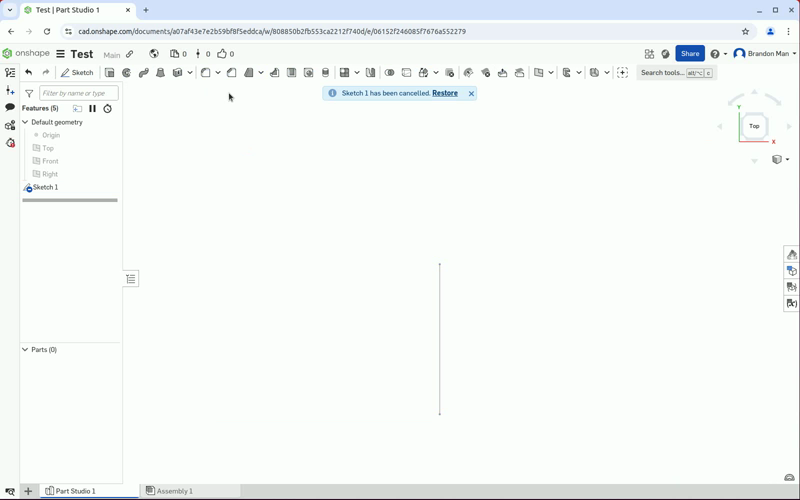
key(shift+h)
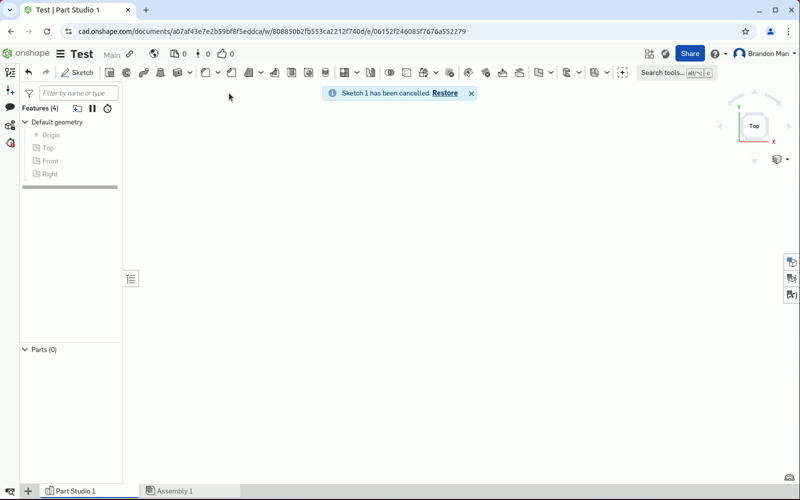
mouse_move(73, 352)
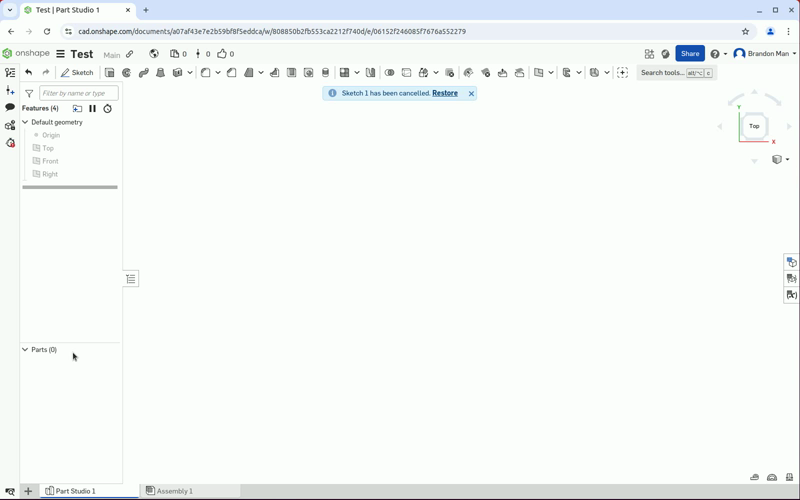
key(y)
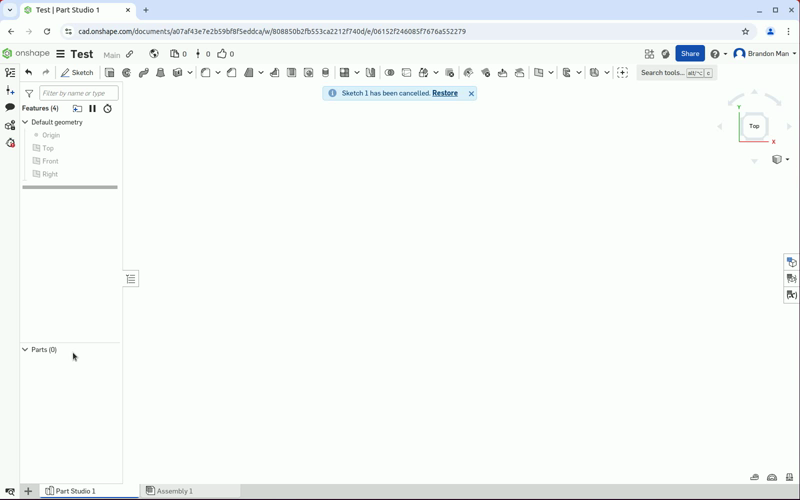
key(shift+p)
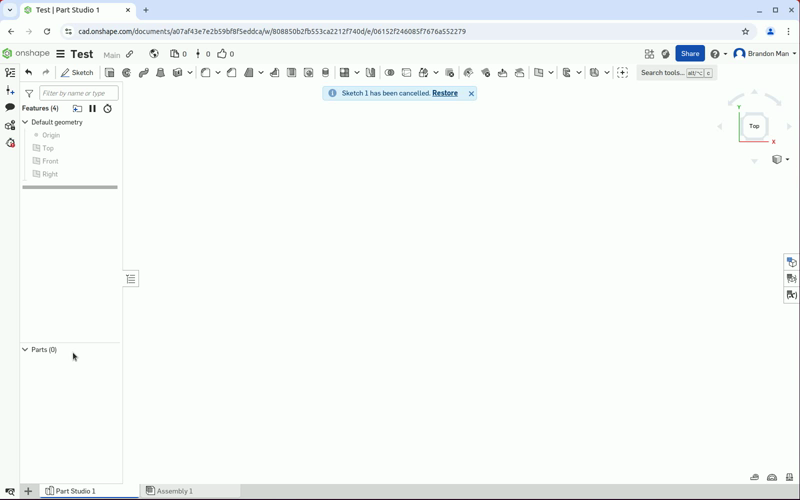
key(space)
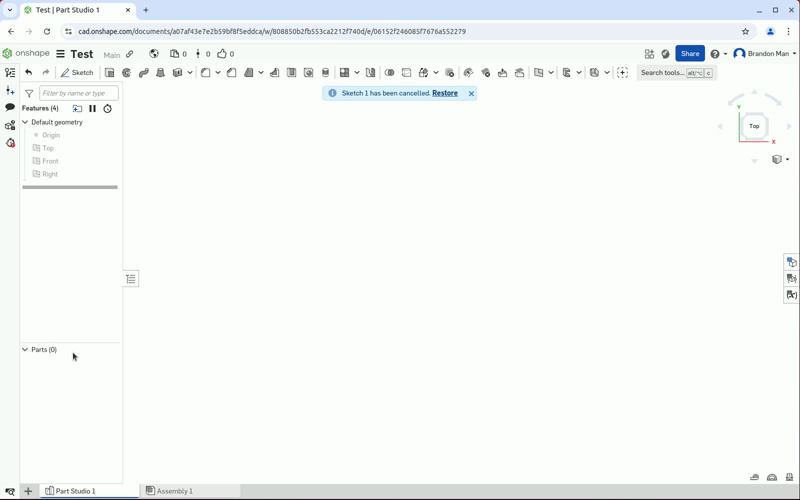
key_down(shift)
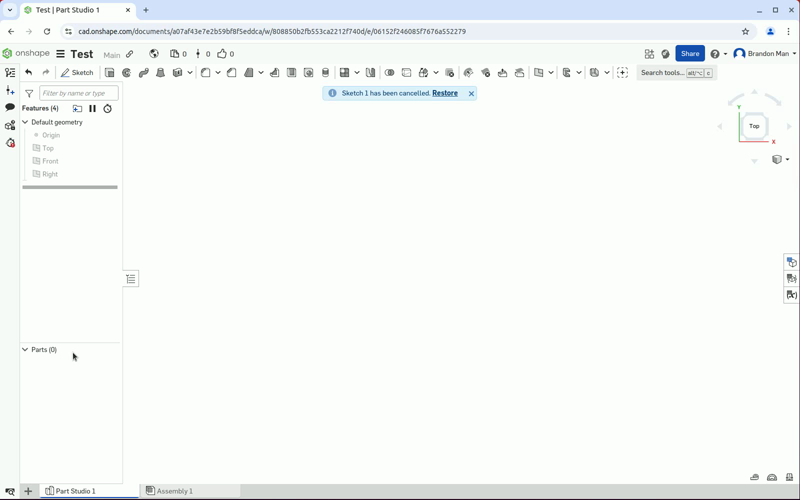
key(up)
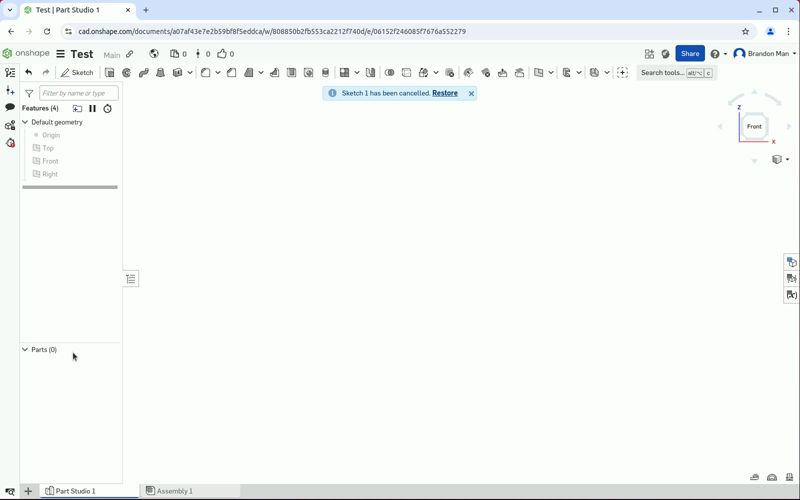
key_up(shift)
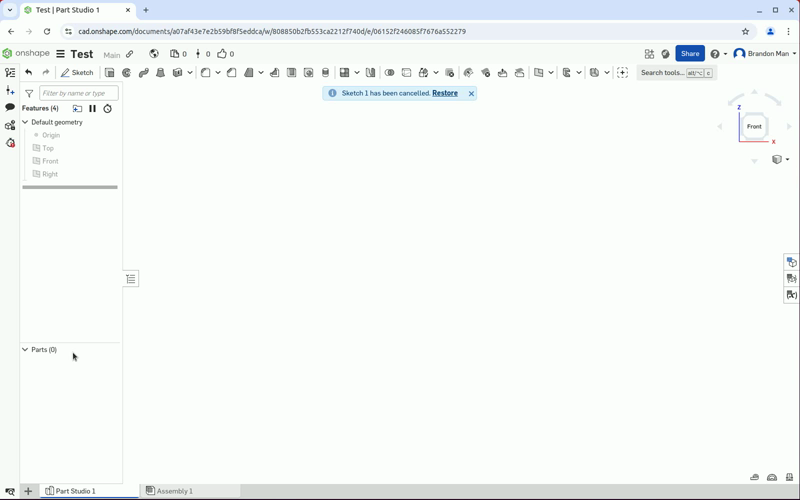
mouse_move(73, 352)
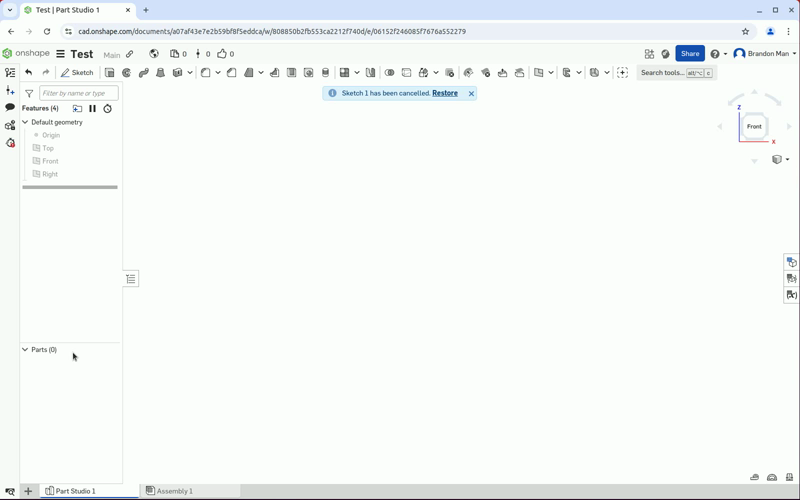
key(shift+y)
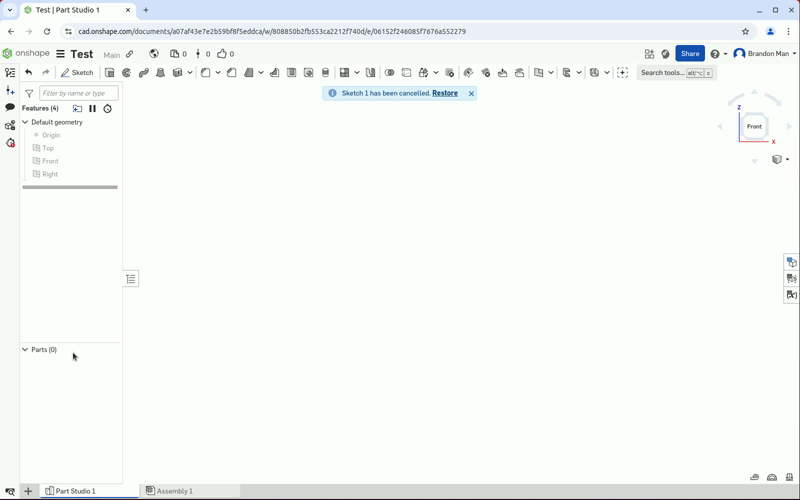
key(shift+s)
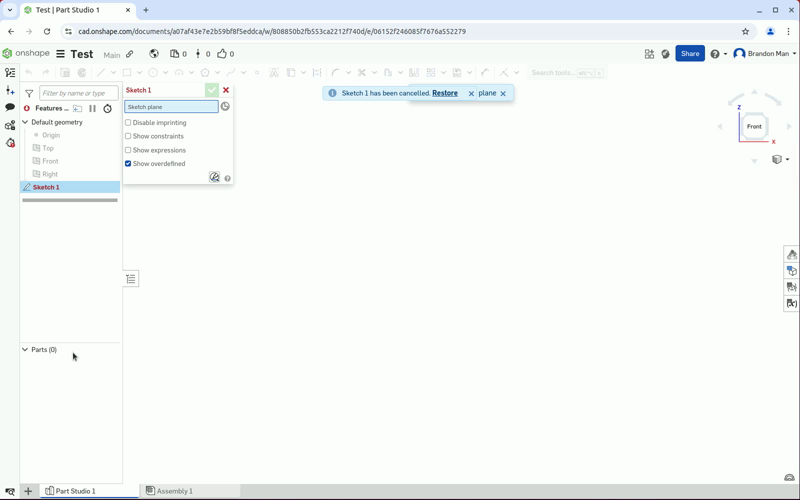
mouse_move(73, 163)
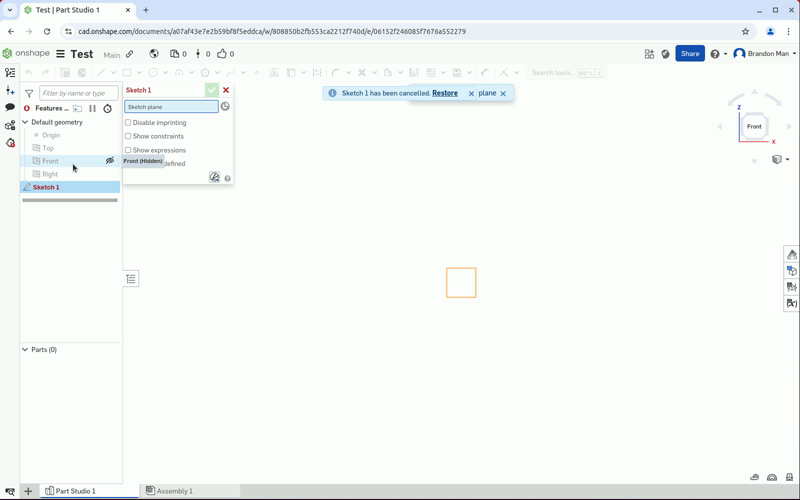
click(73, 163)
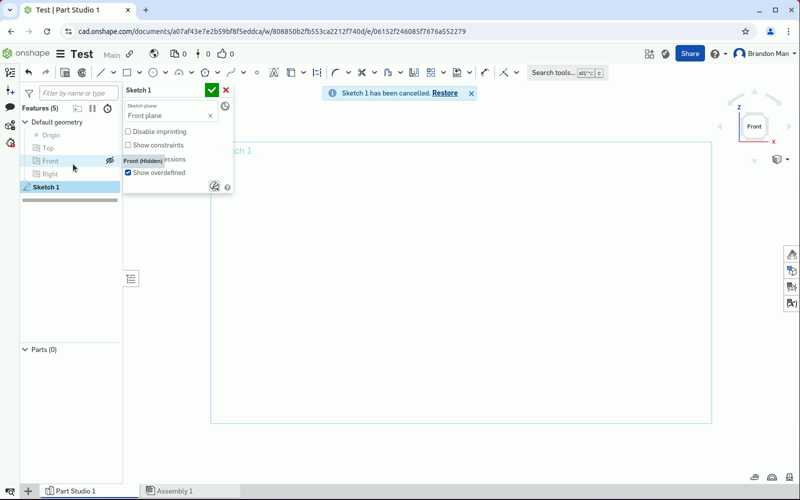
mouse_move(73, 352)
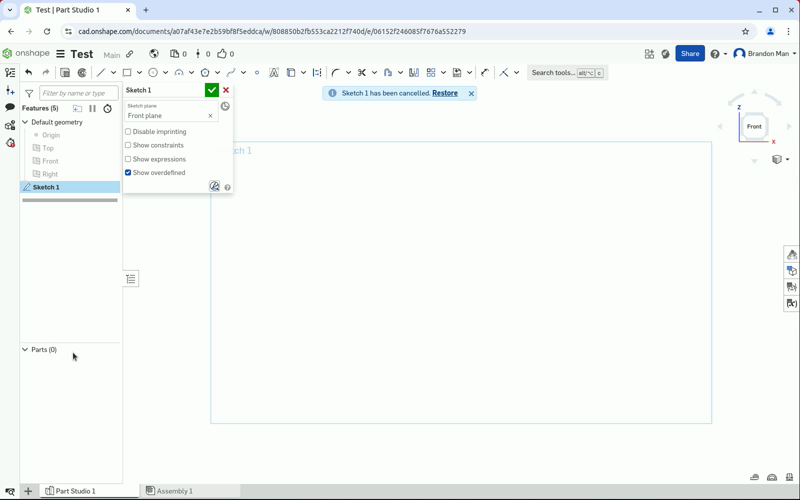
key(y)
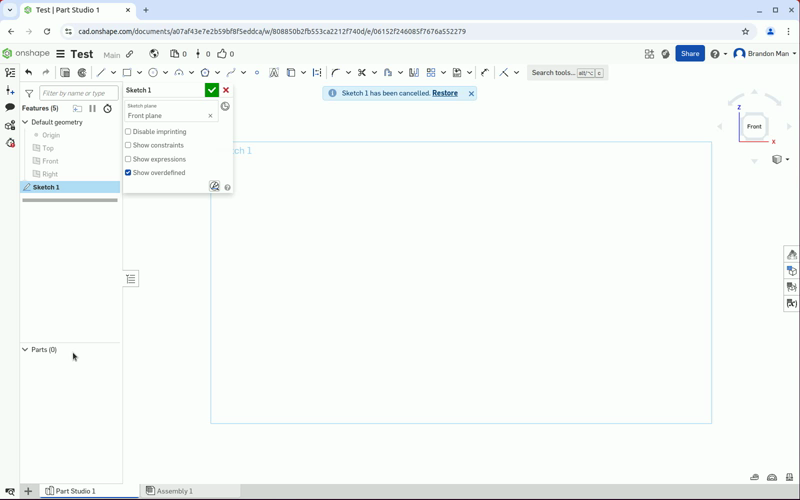
key(l)
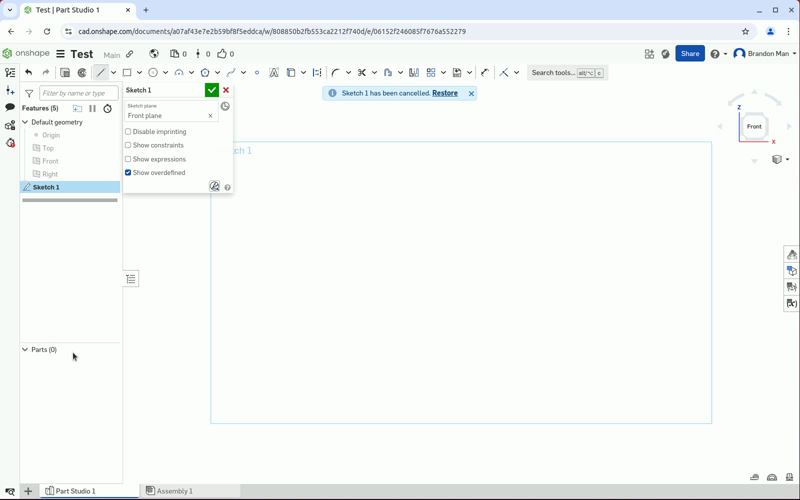
key_down(shift)
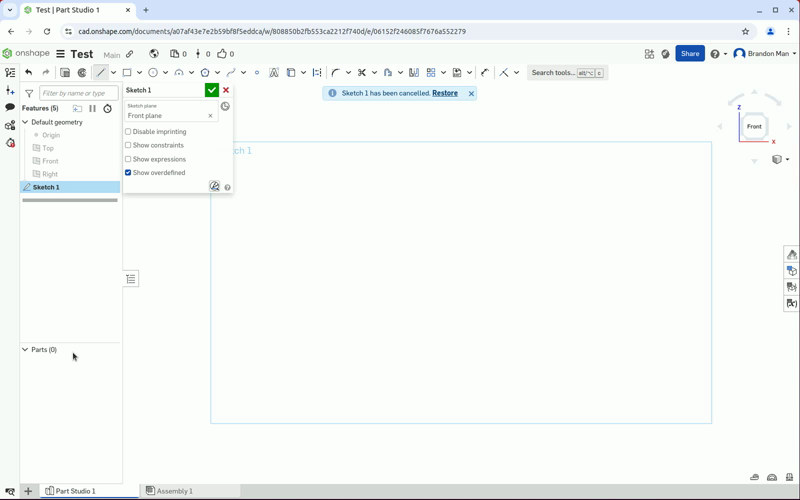
mouse_move(460, 282)
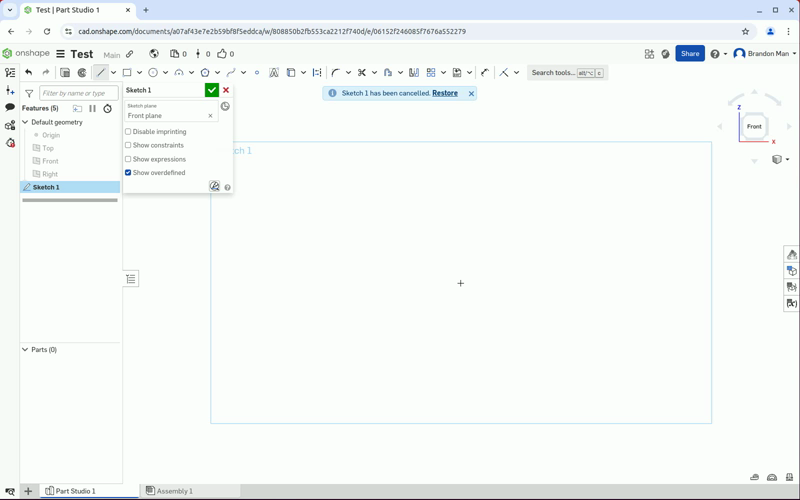
click(460, 282)
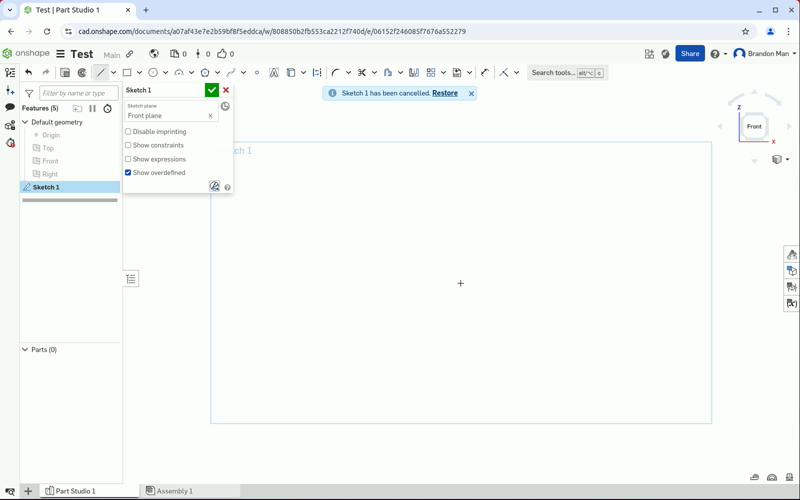
key_up(shift)
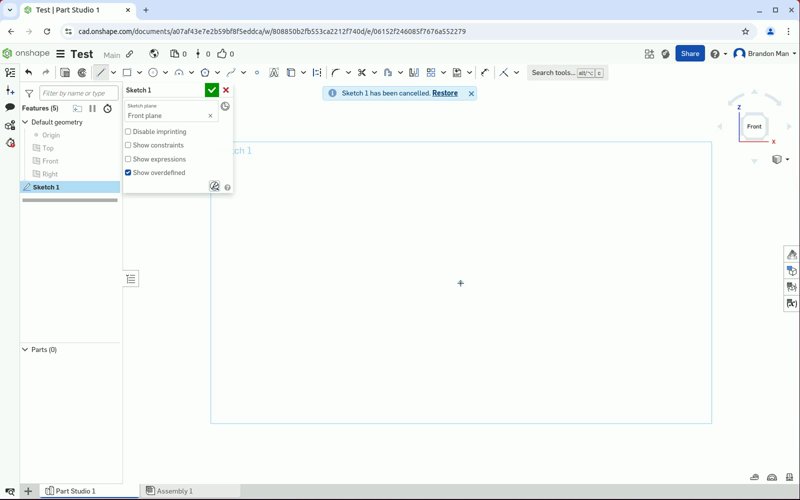
key_down(shift)
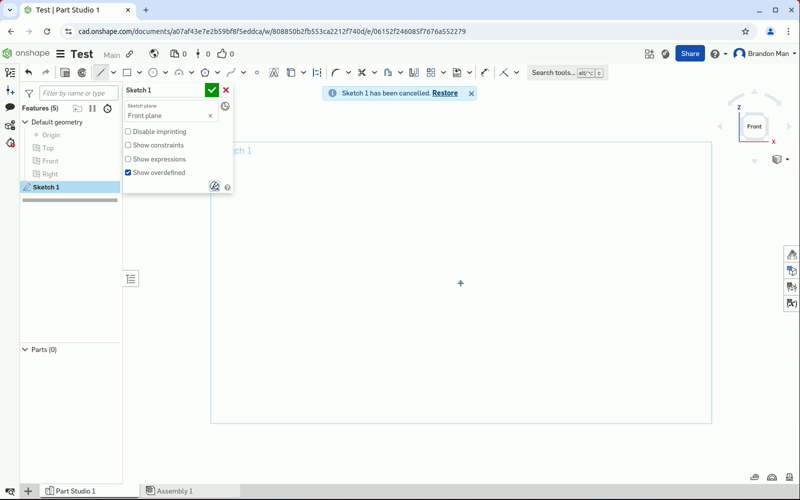
mouse_move(573, 282)
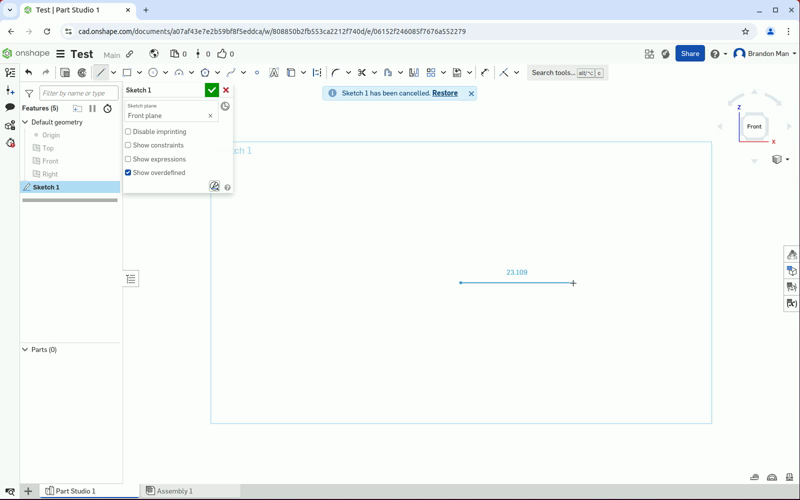
click(573, 282)
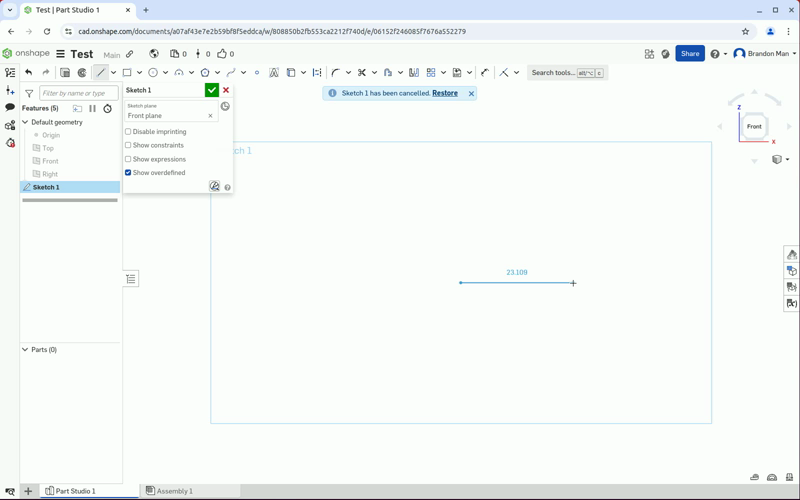
key_up(shift)
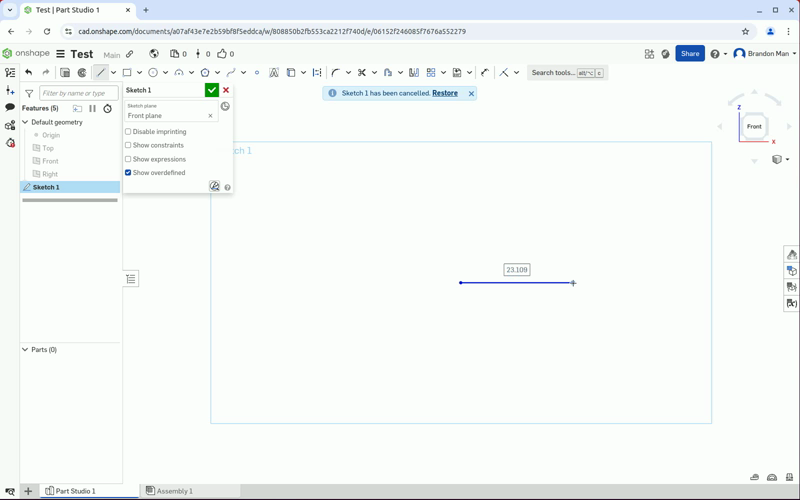
key_down(shift)
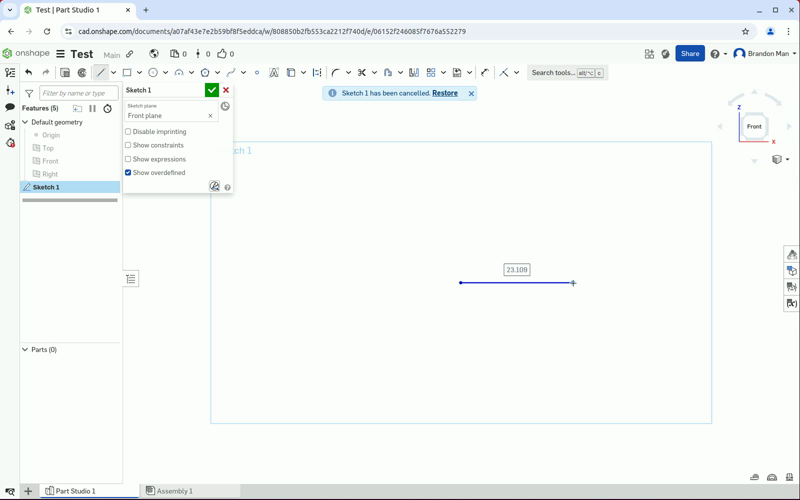
mouse_move(589, 282)
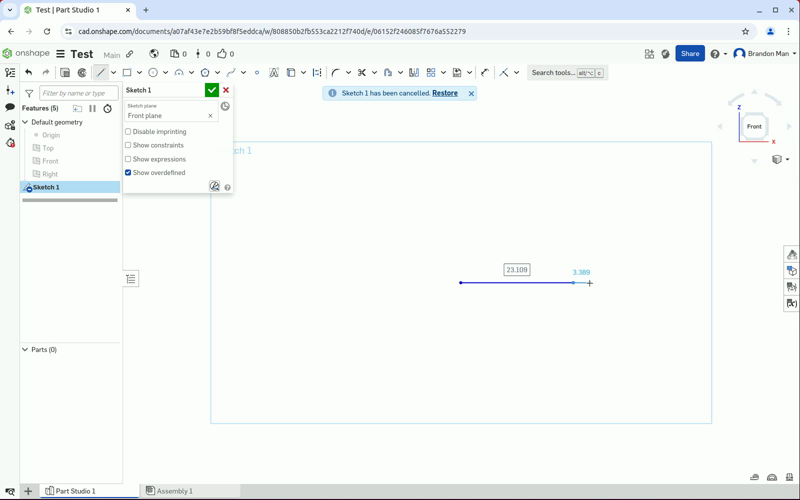
mouse_move(573, 226)
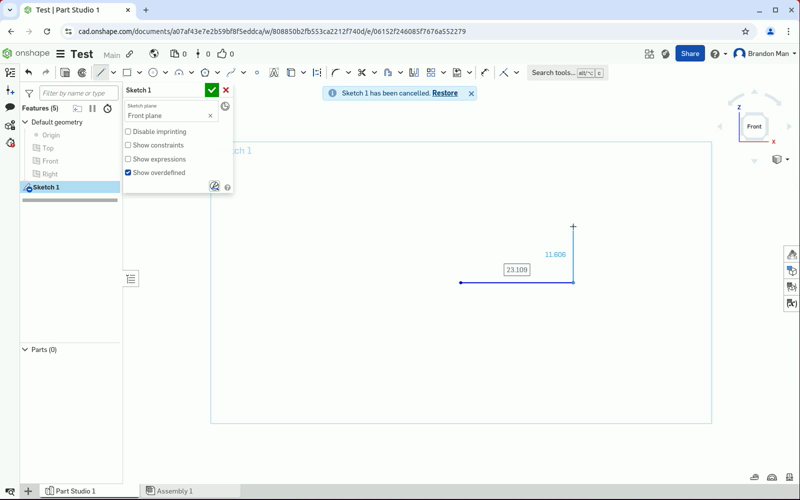
click(573, 226)
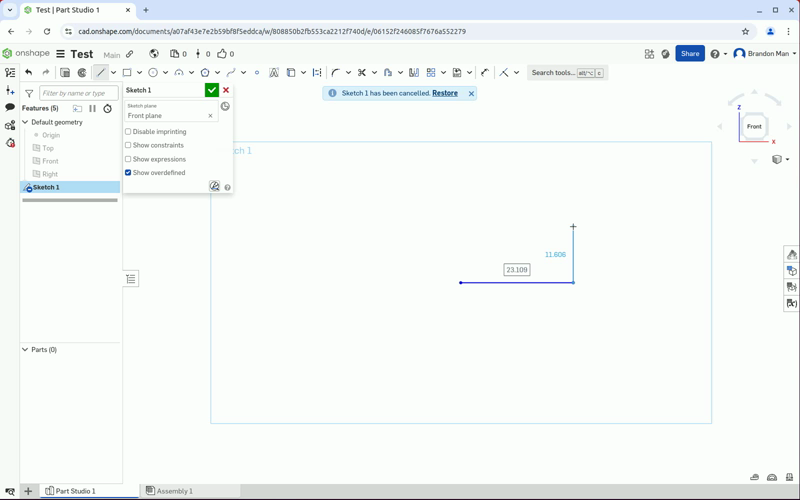
key_up(shift)
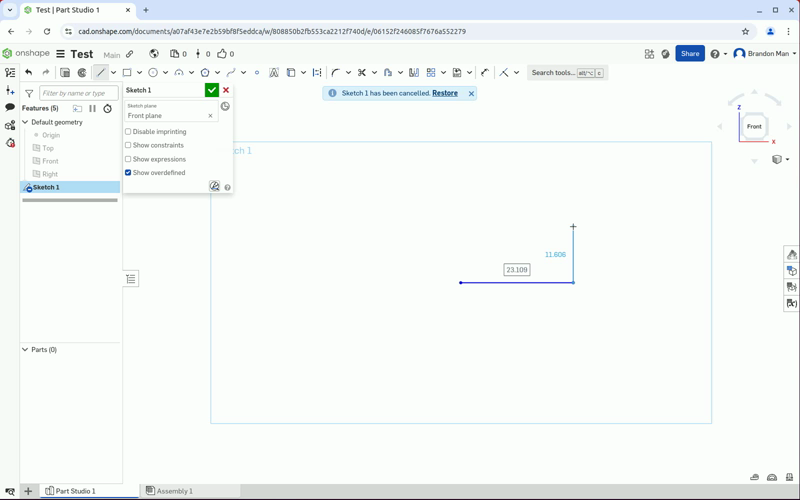
key_down(shift)
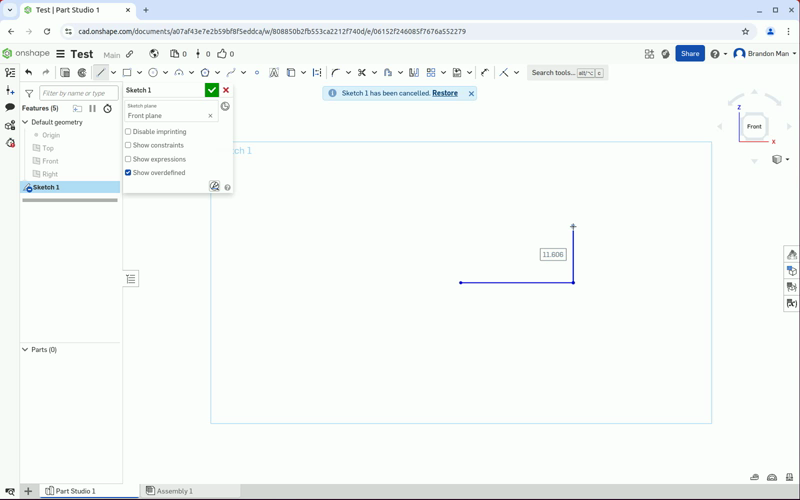
mouse_move(460, 226)
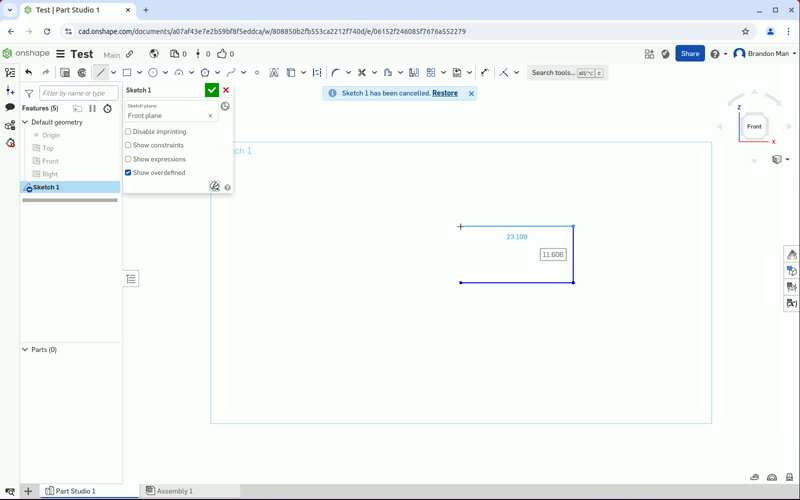
click(460, 226)
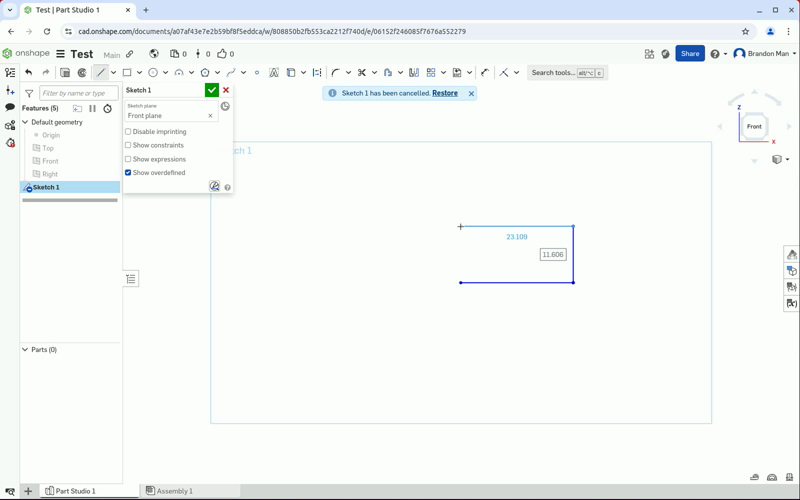
key_up(shift)
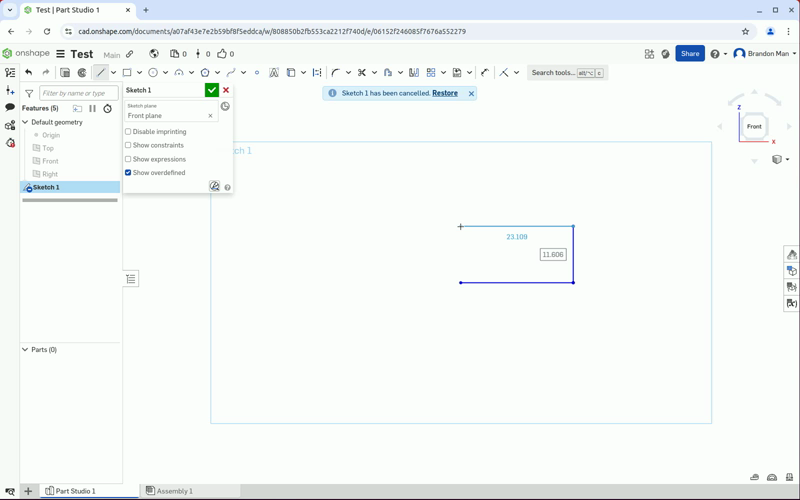
mouse_move(490, 226)
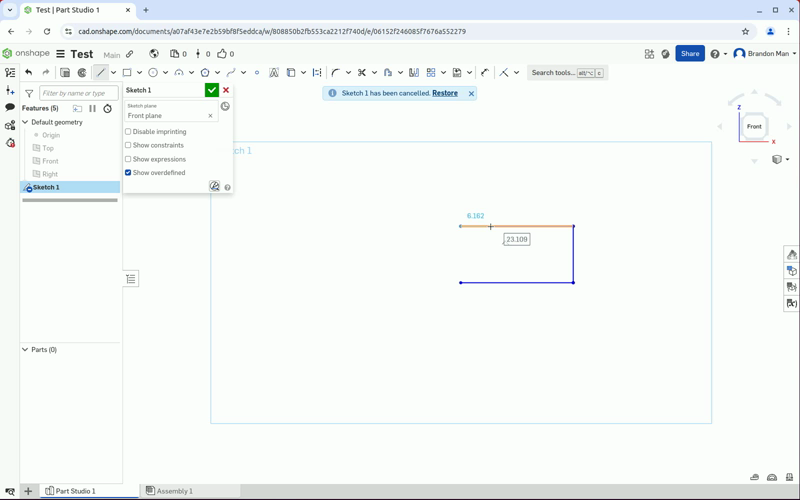
key_down(shift)
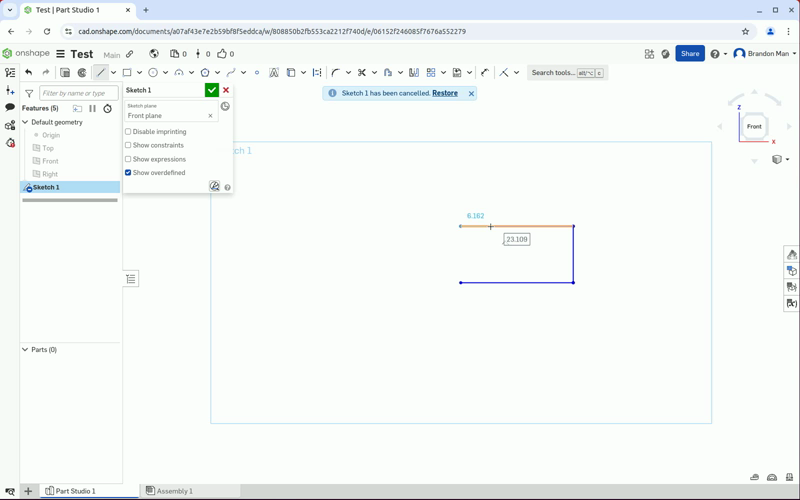
mouse_move(460, 282)
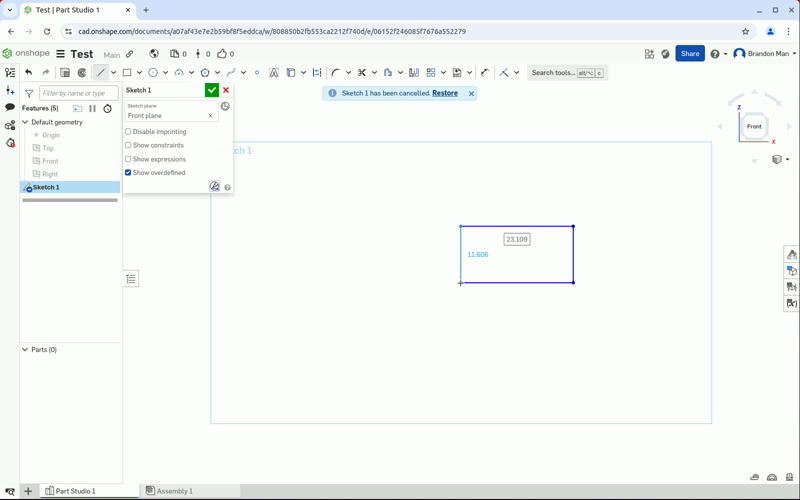
key_up(shift)
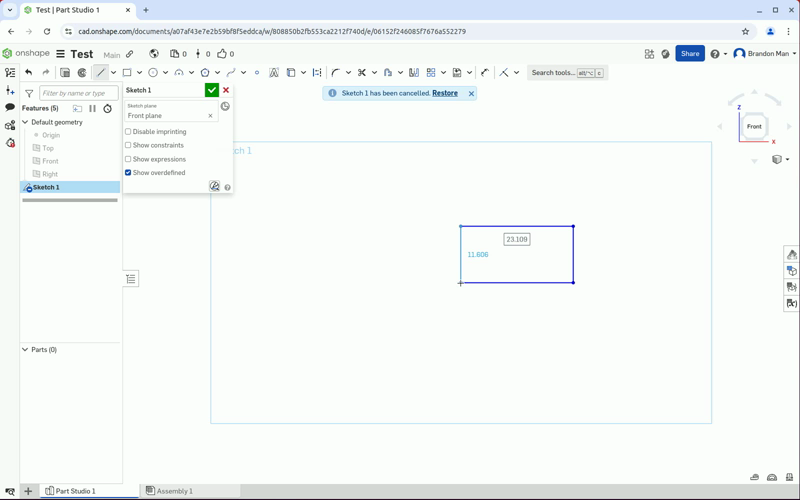
click(460, 282)
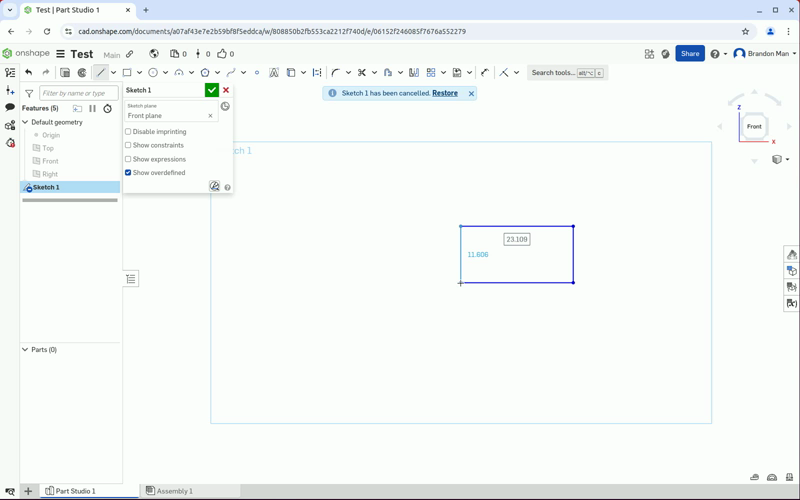
key(esc)
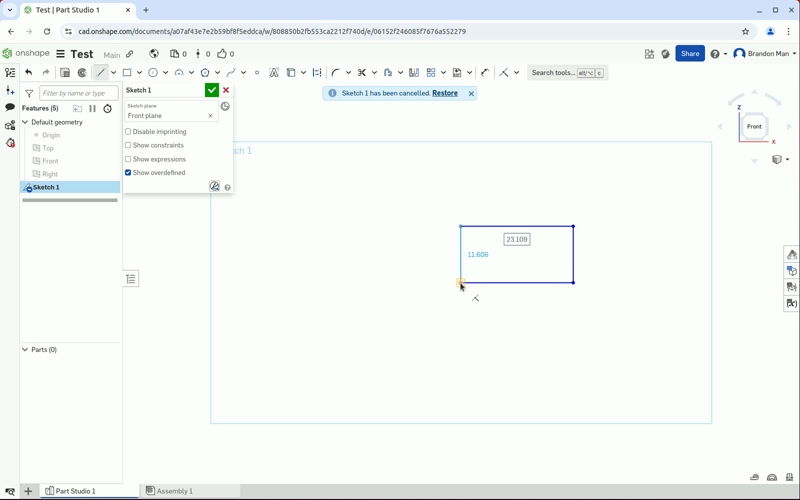
mouse_move(530, 269)
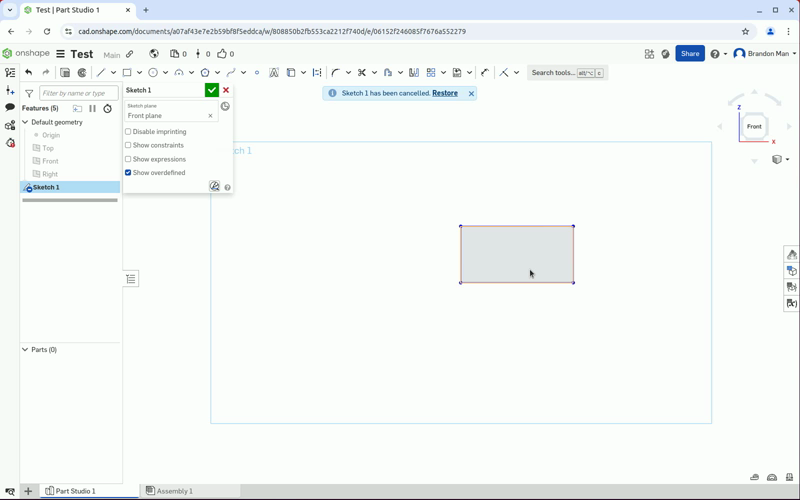
click(530, 269)
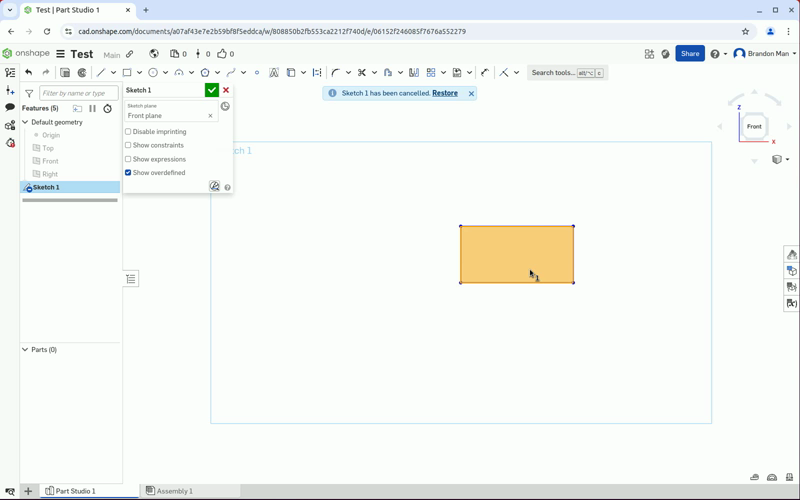
mouse_move(73, 352)
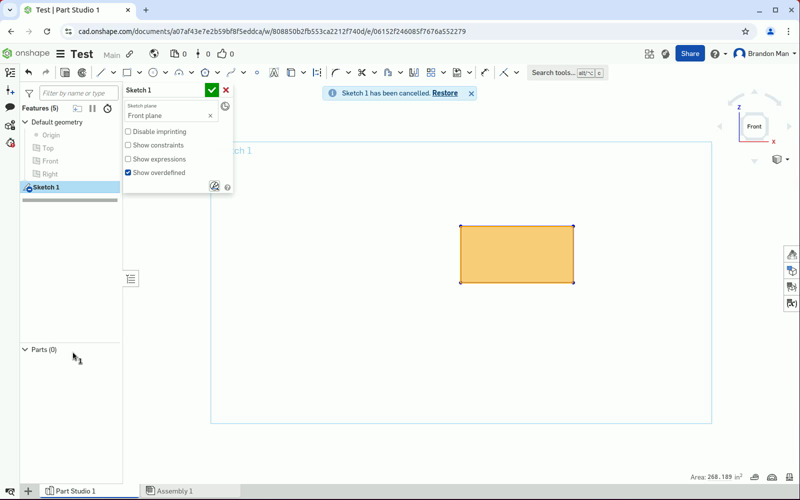
key(shift+y)
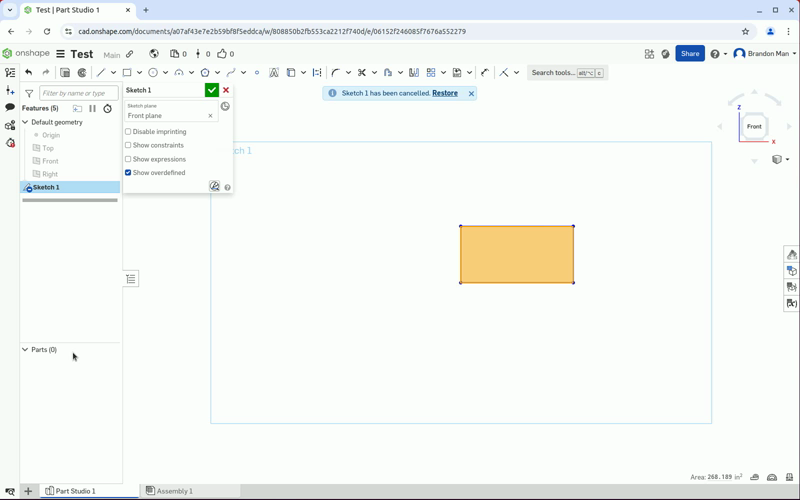
key(shift+e)
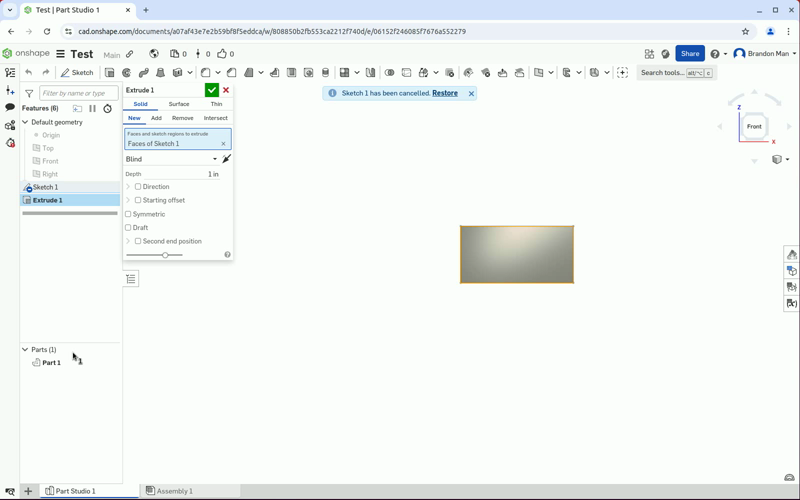
mouse_move(143, 106)
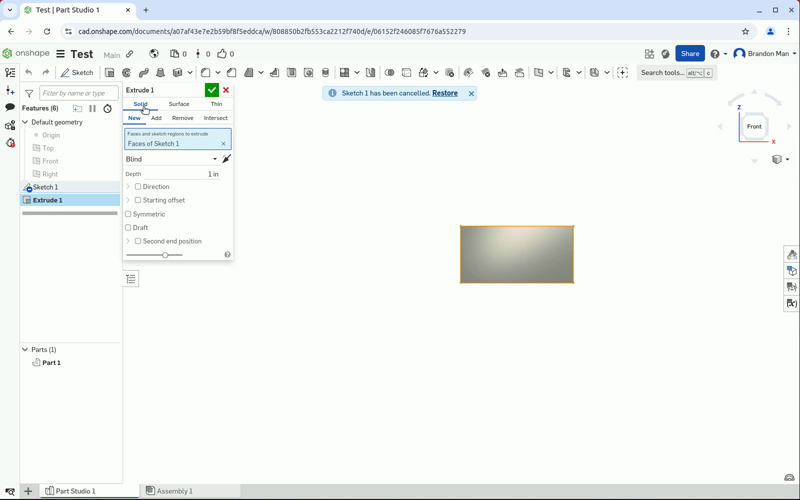
click(143, 106)
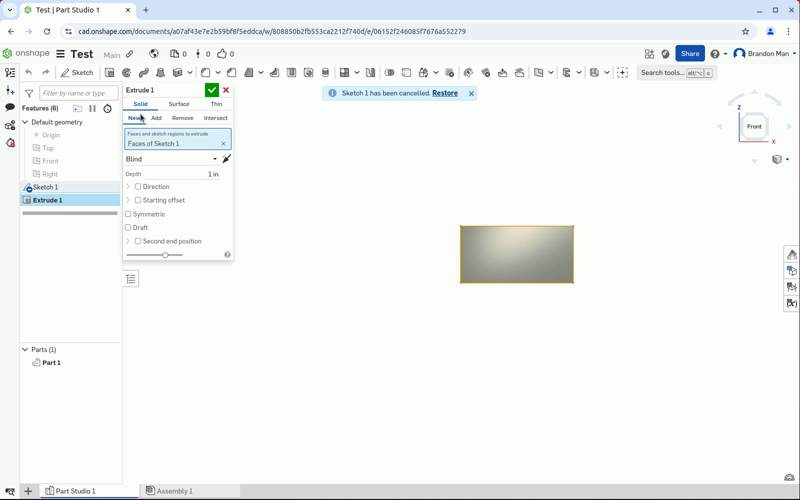
mouse_move(137, 120)
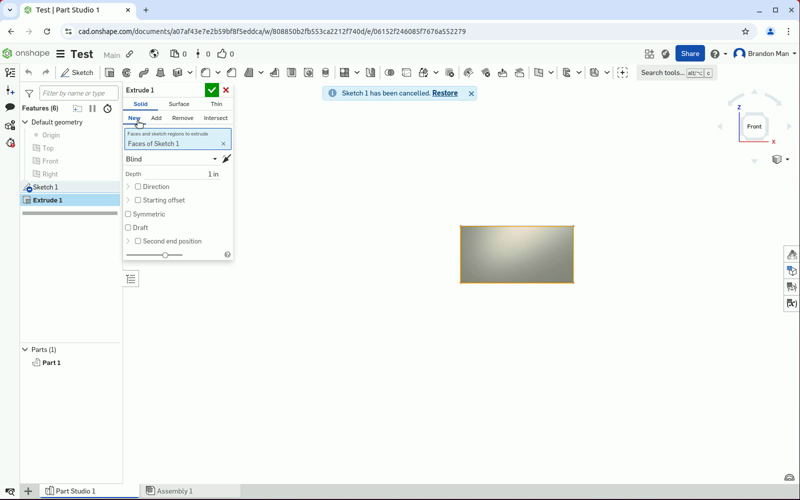
click(137, 120)
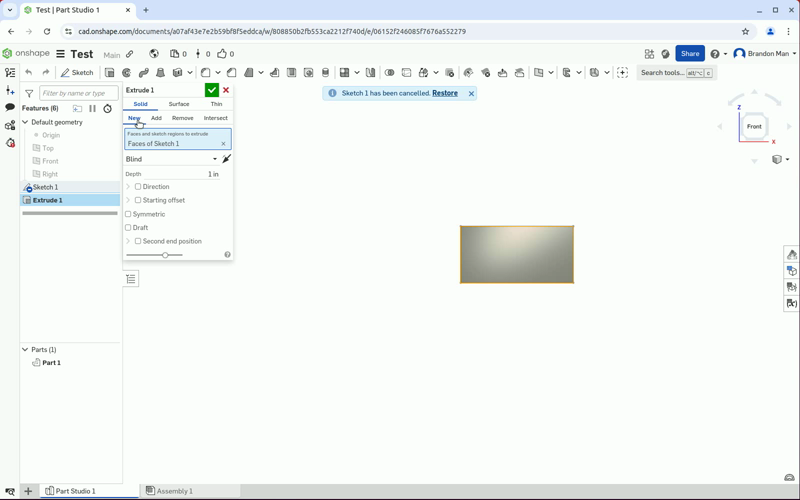
key(tab, 4)
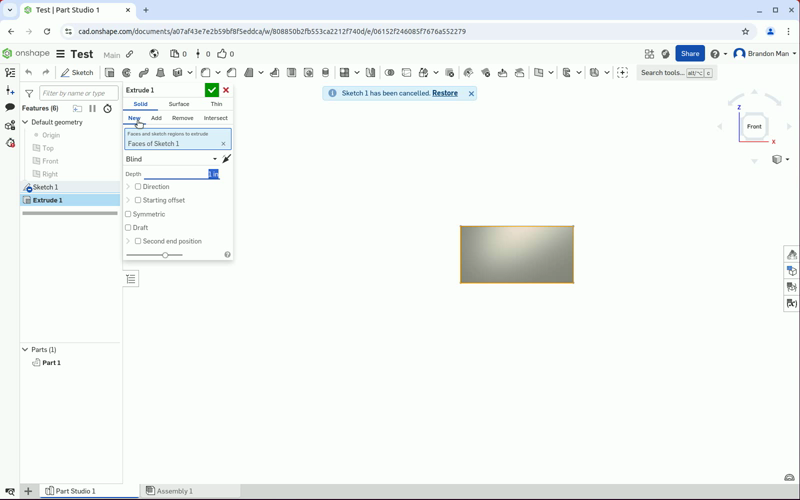
text(3.851)
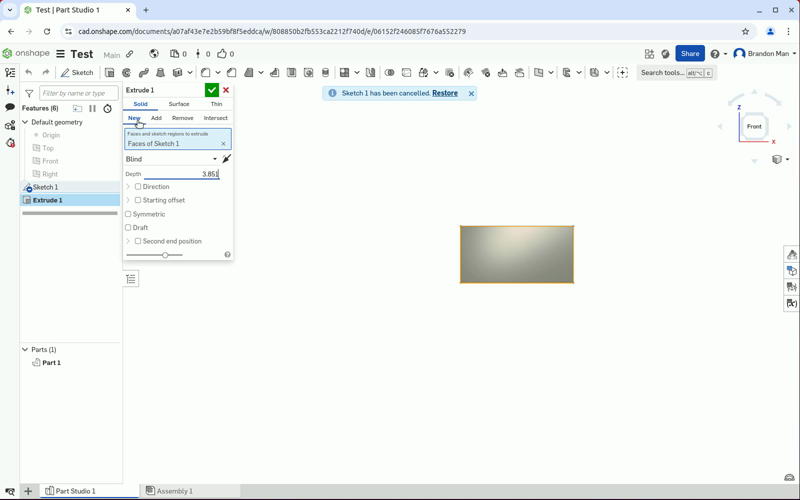
key(enter)
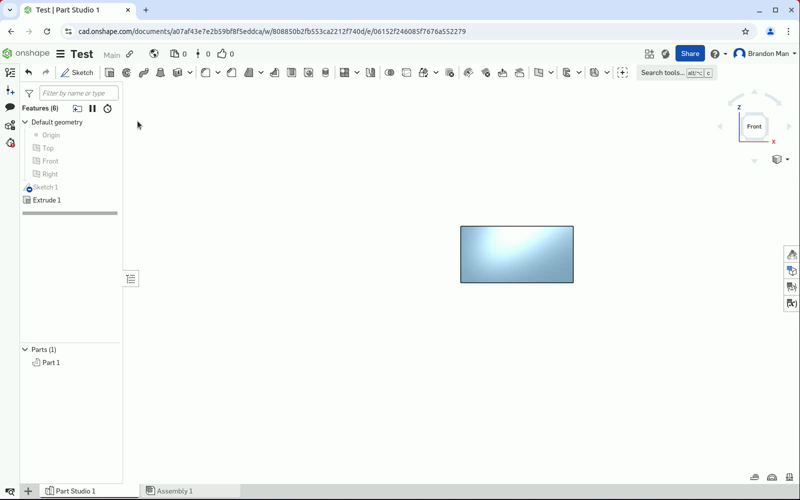
key(shift+h)
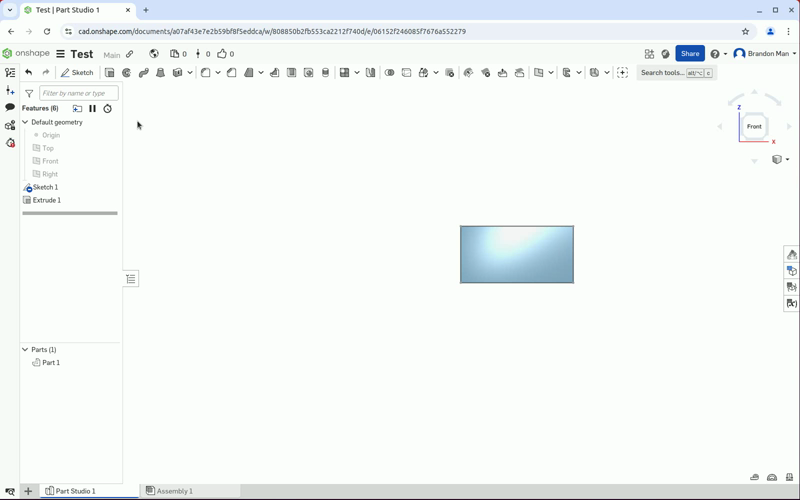
key(shift+h)
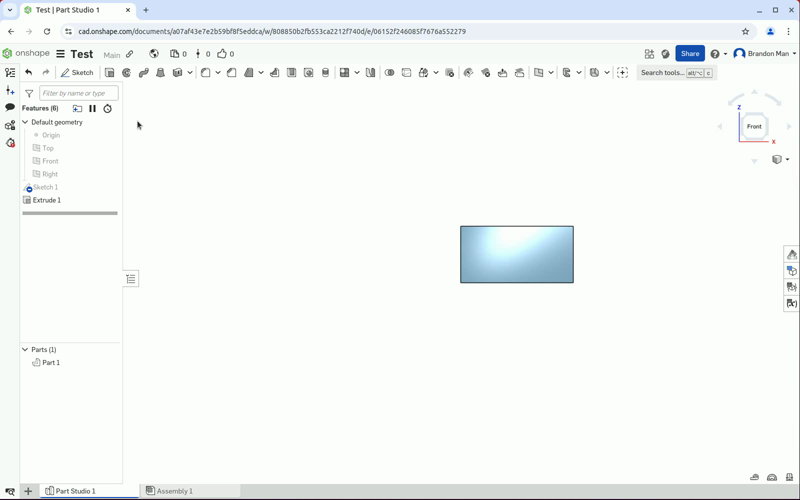
mouse_move(73, 189)
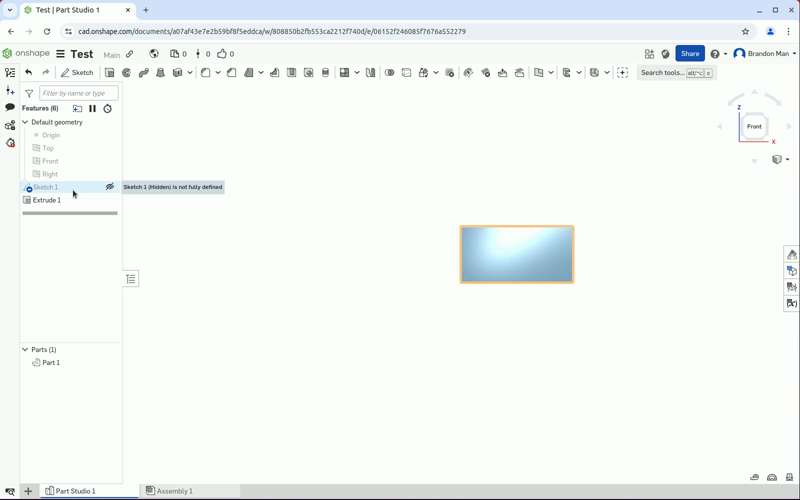
click(73, 189)
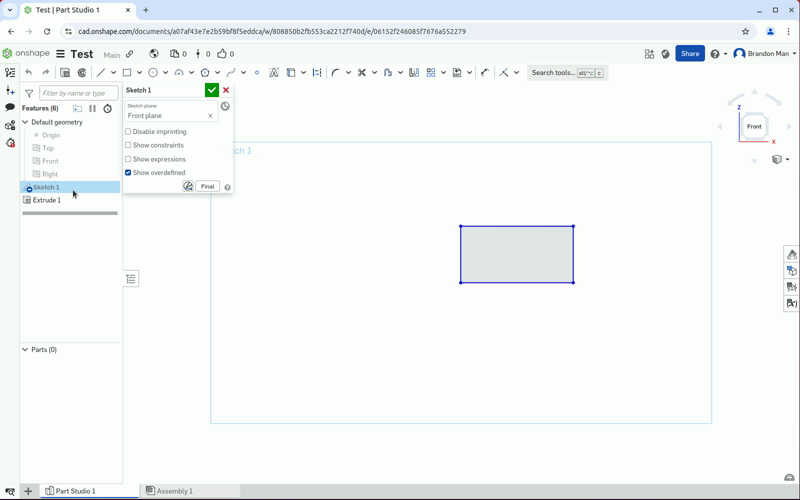
mouse_move(229, 92)
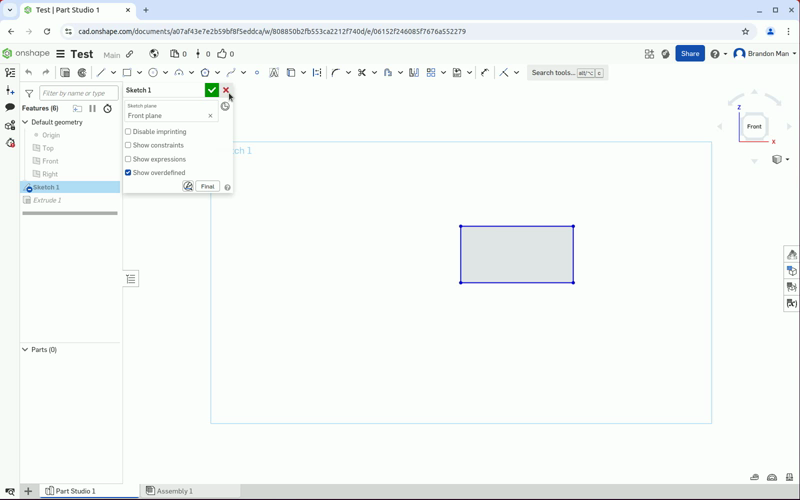
click(229, 92)
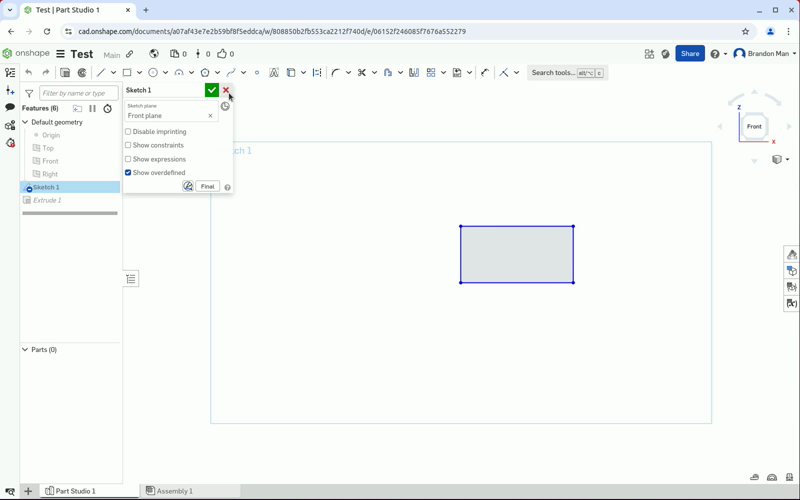
key(shift+s)
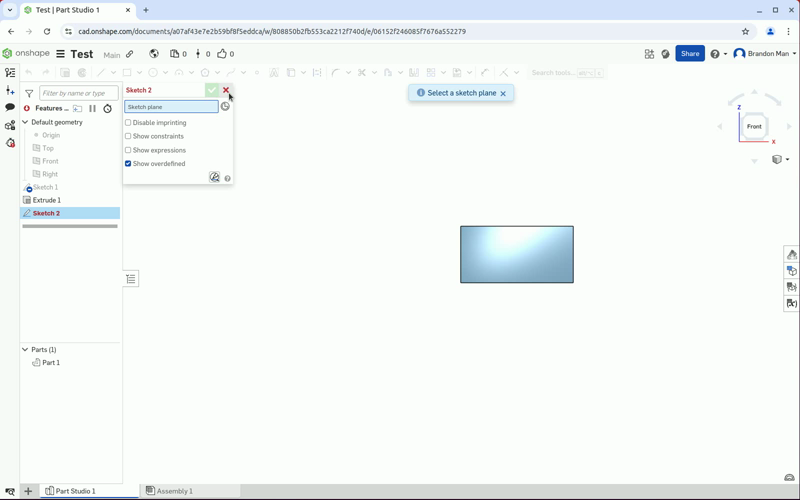
mouse_move(73, 163)
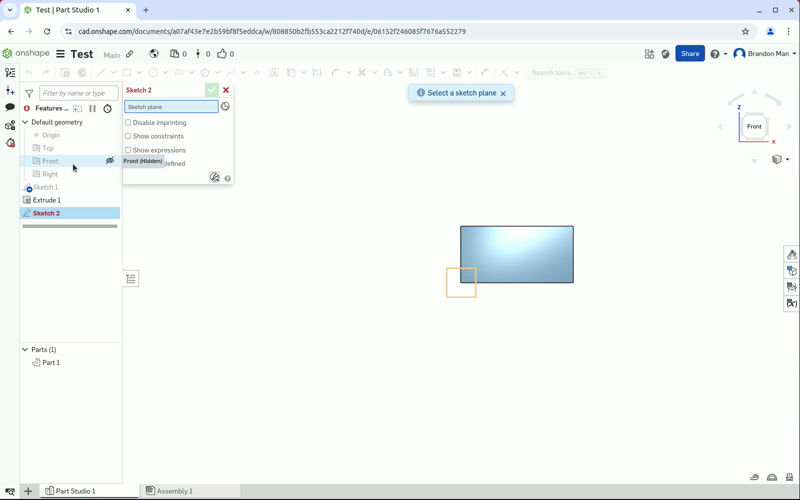
click(73, 163)
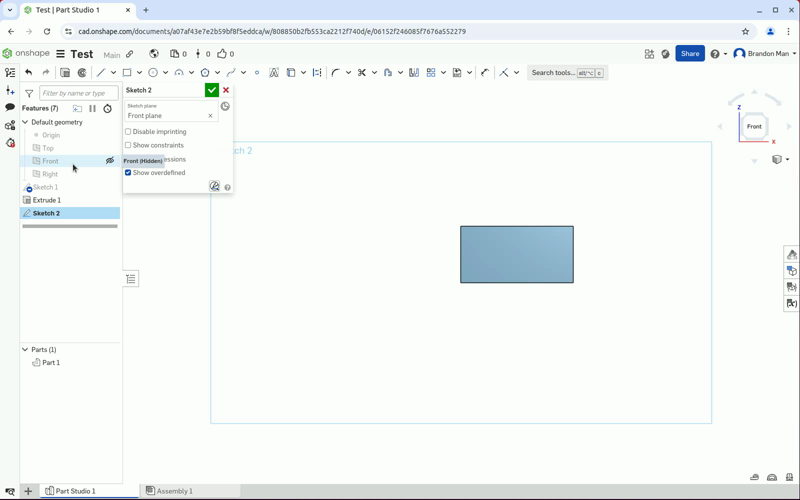
mouse_move(73, 352)
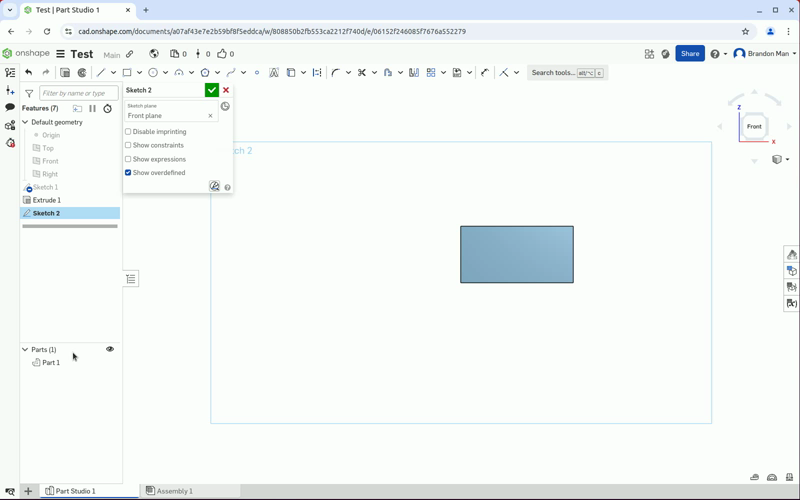
key(y)
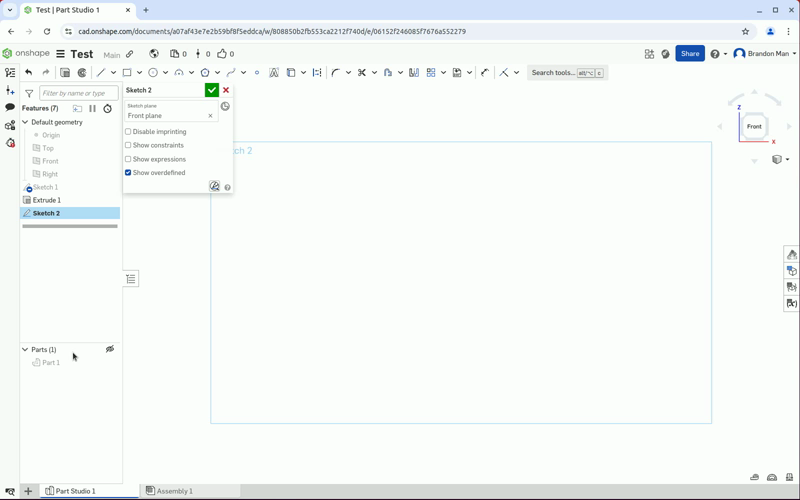
key(c)
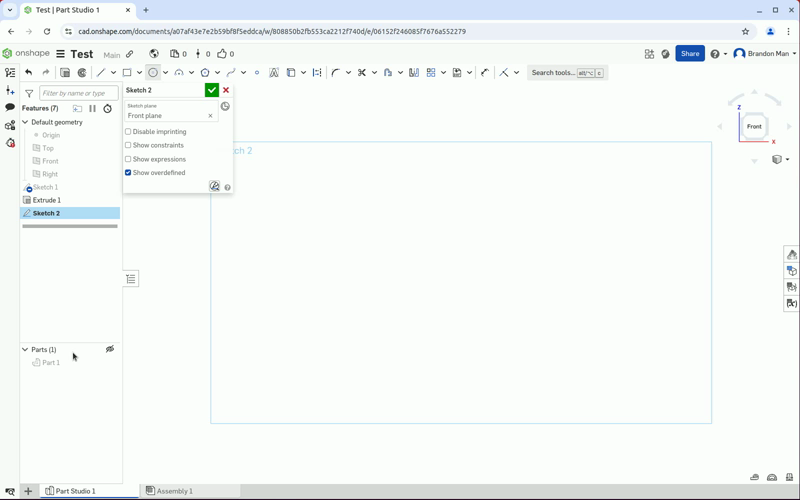
key_down(shift)
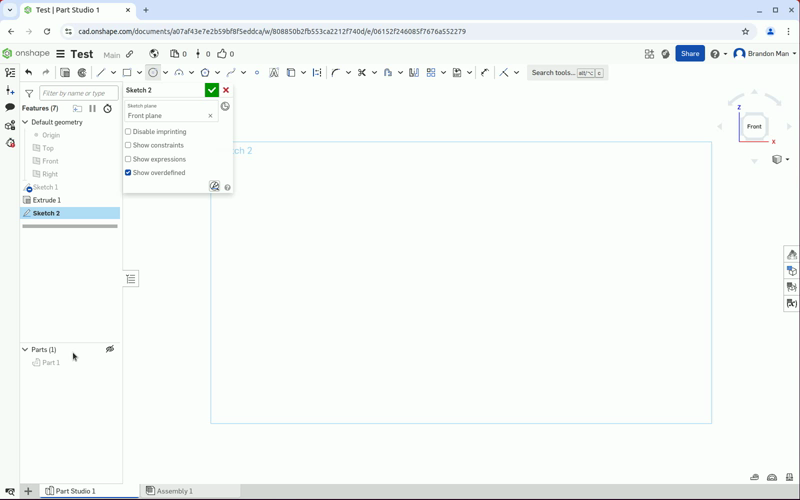
mouse_move(484, 254)
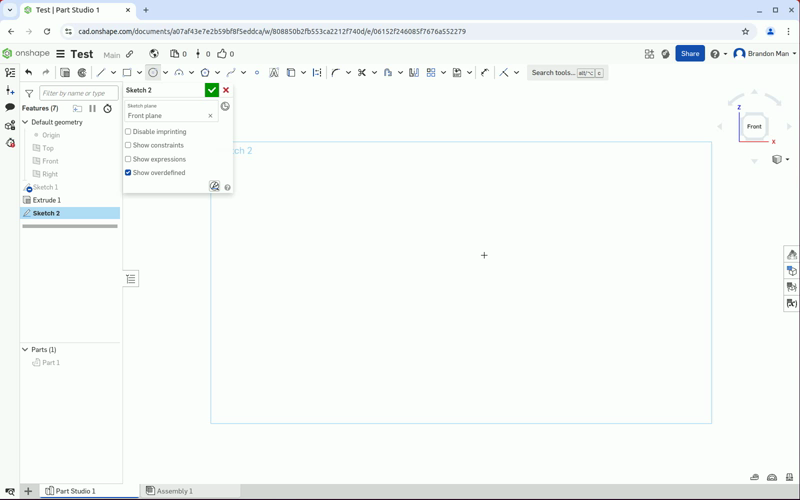
click(484, 254)
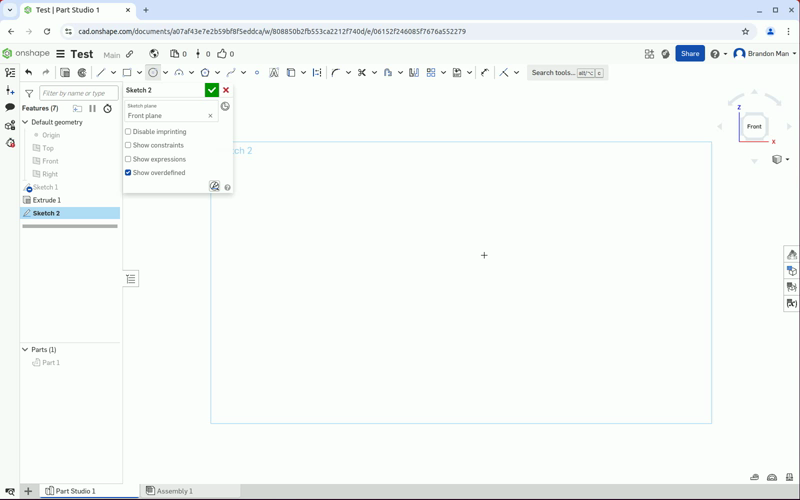
key_up(shift)
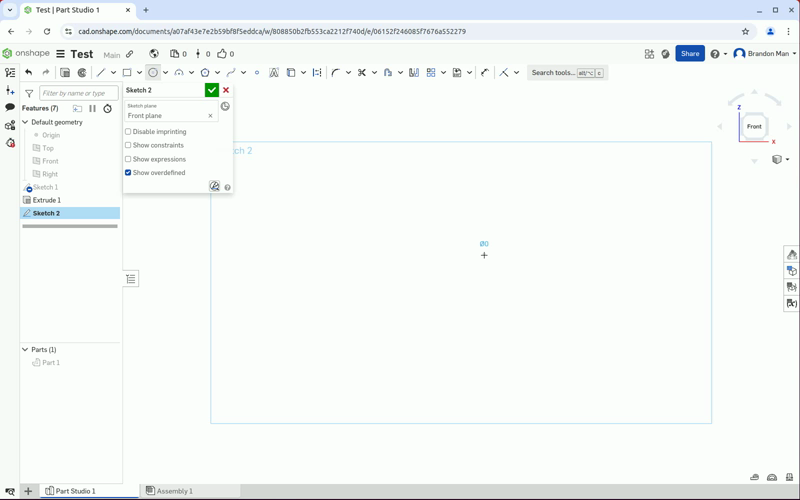
mouse_move(489, 254)
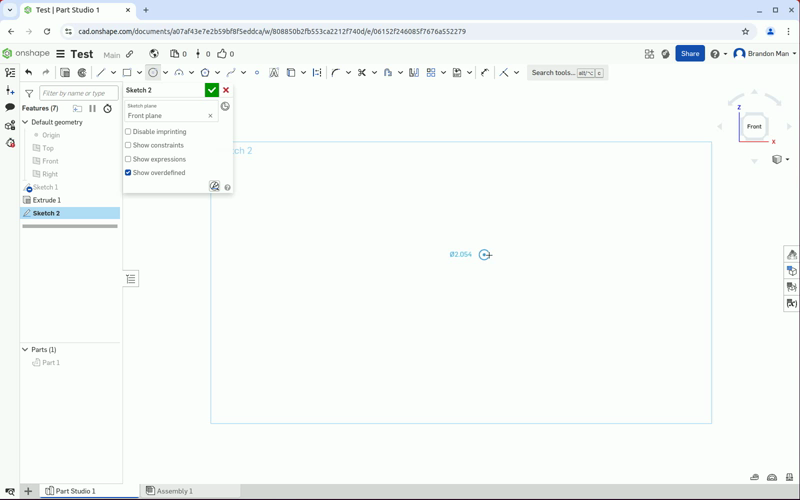
click(489, 254)
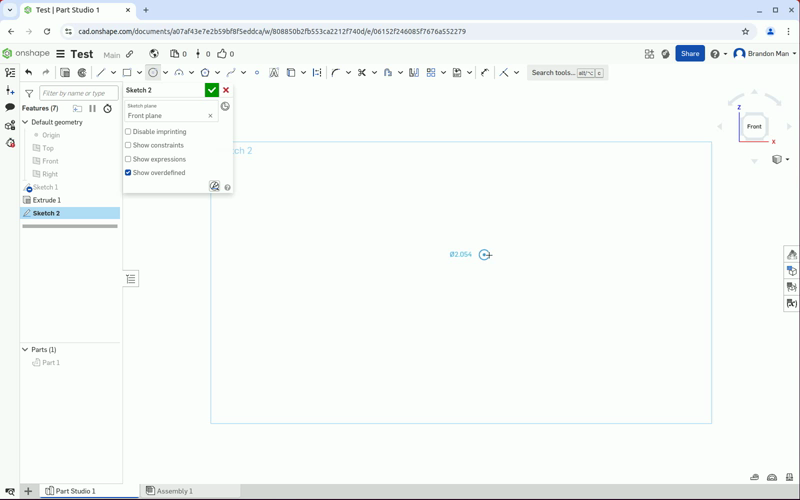
key(esc)
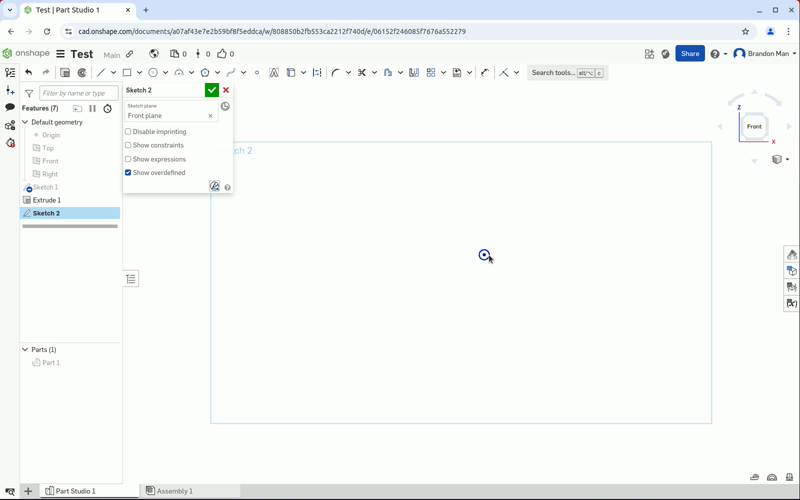
mouse_move(481, 255)
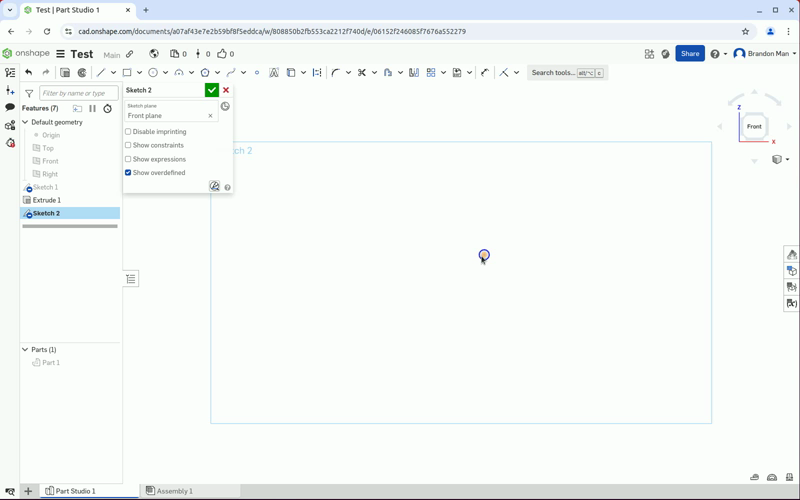
scroll(6)
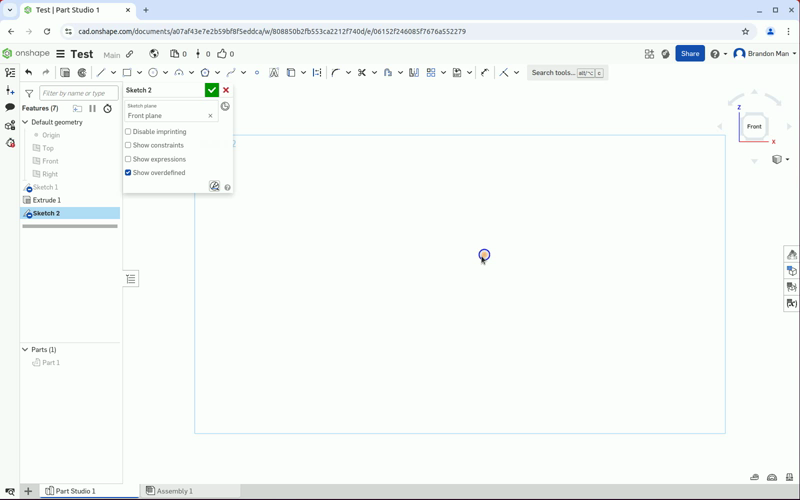
scroll(6)
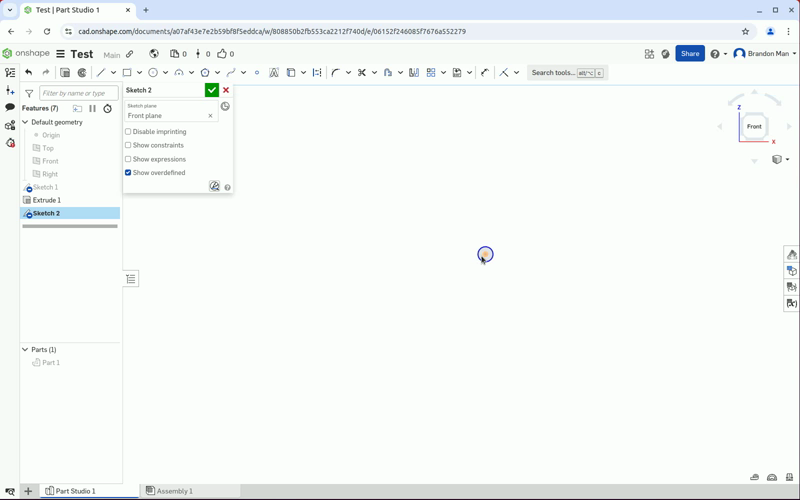
scroll(6)
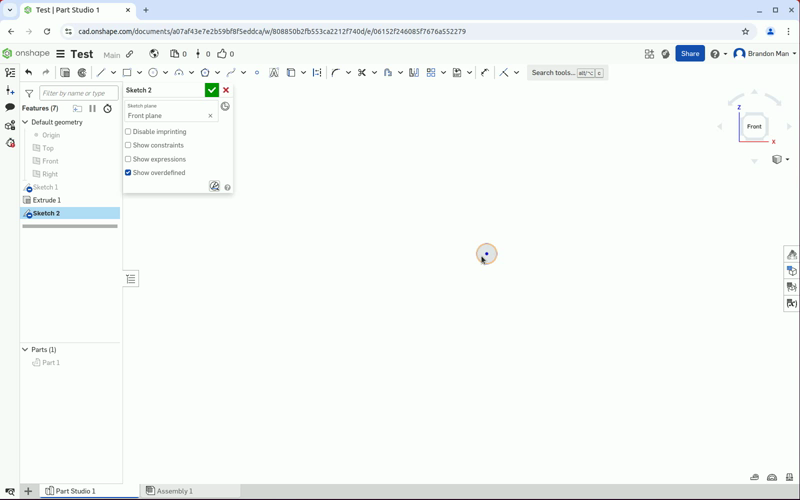
scroll(6)
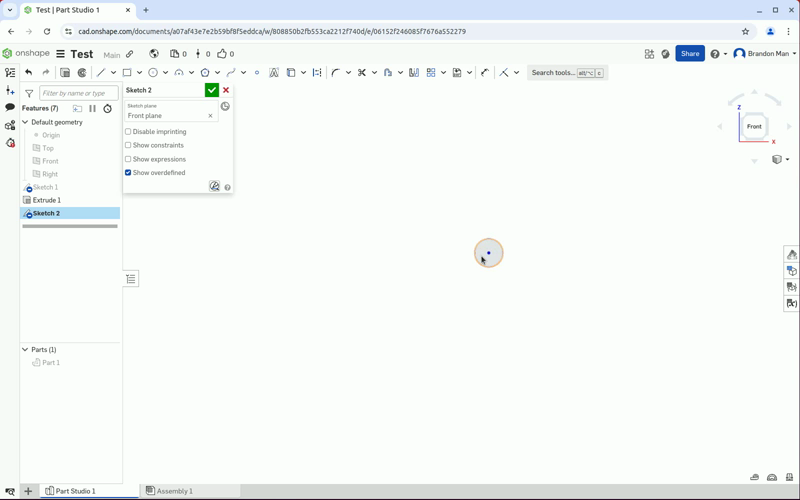
scroll(6)
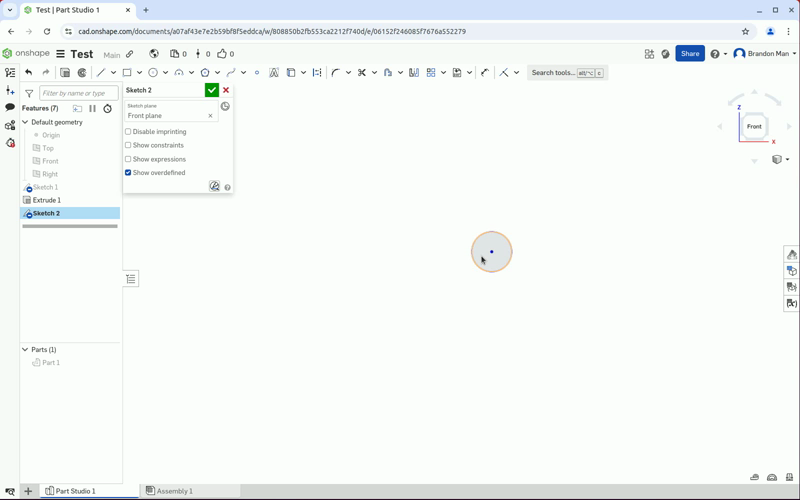
scroll(6)
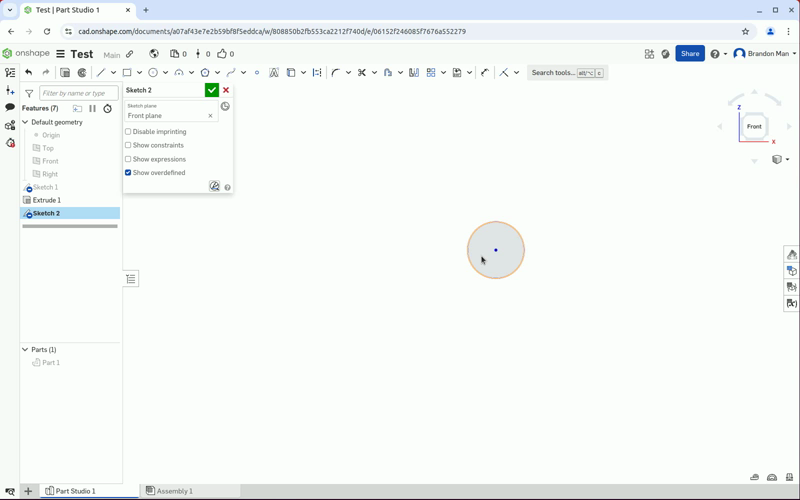
scroll(6)
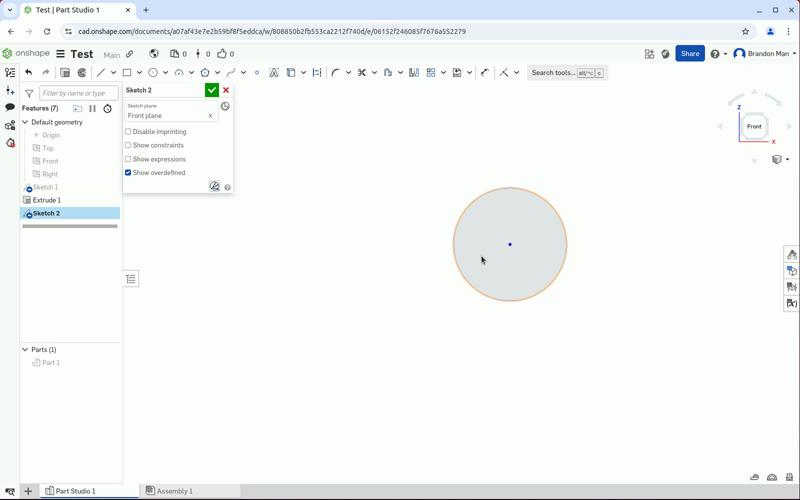
click(481, 255)
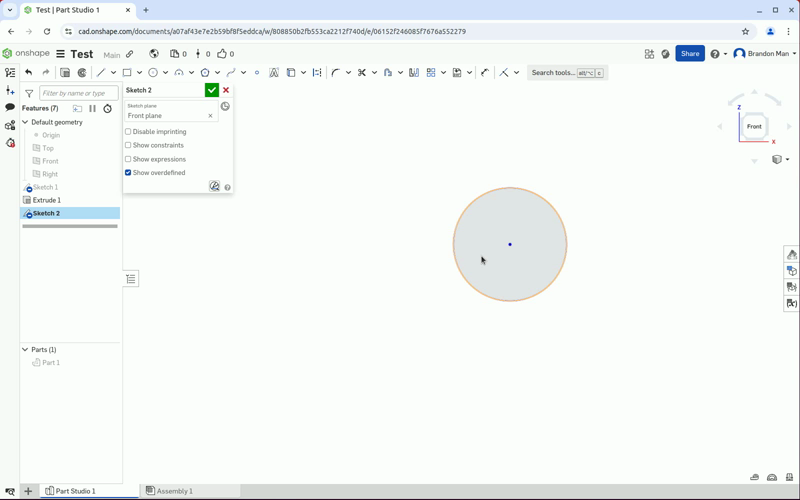
scroll(-6)
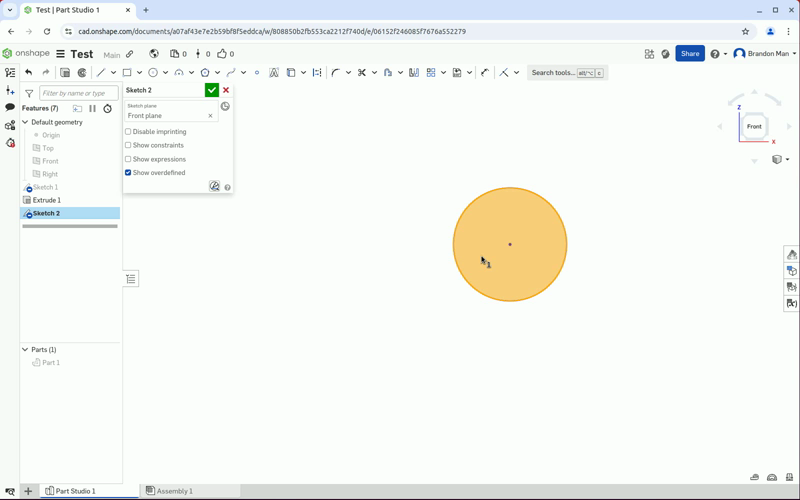
scroll(-6)
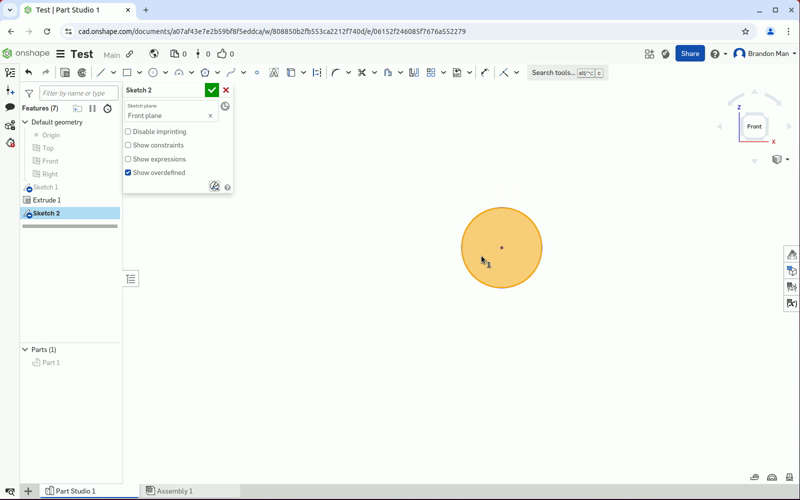
scroll(-6)
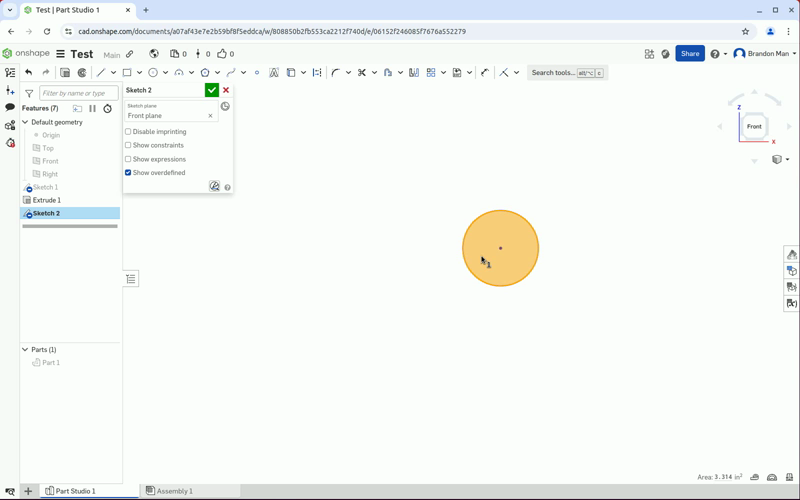
scroll(-6)
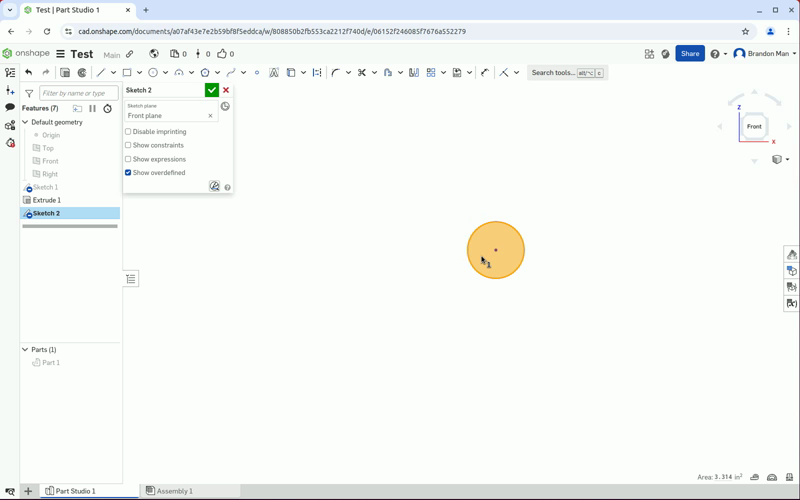
scroll(-6)
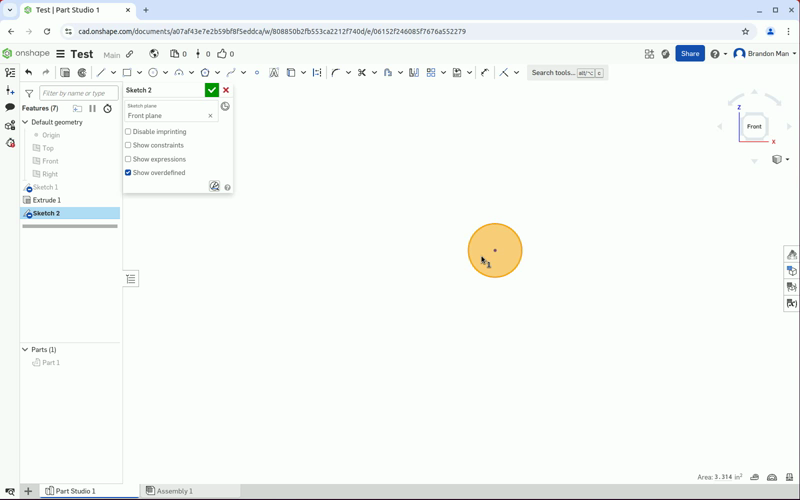
scroll(-6)
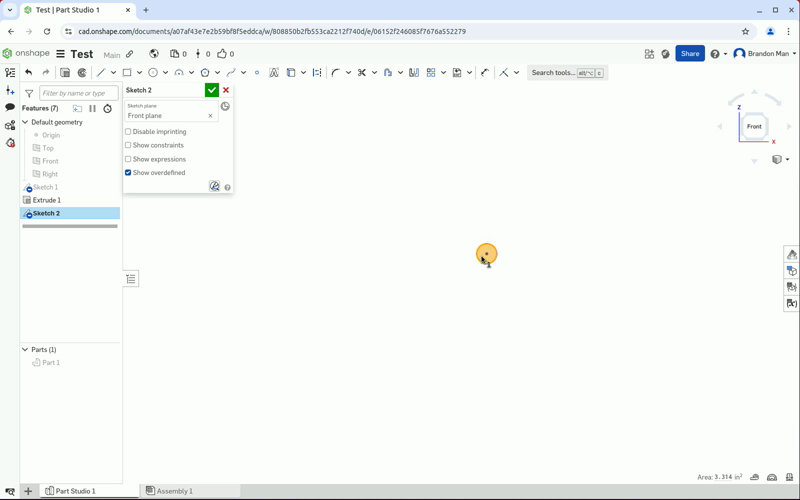
scroll(-6)
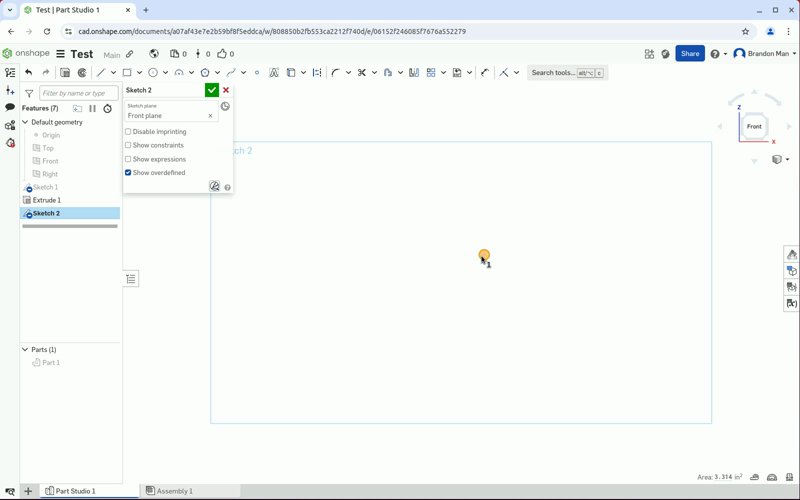
mouse_move(73, 352)
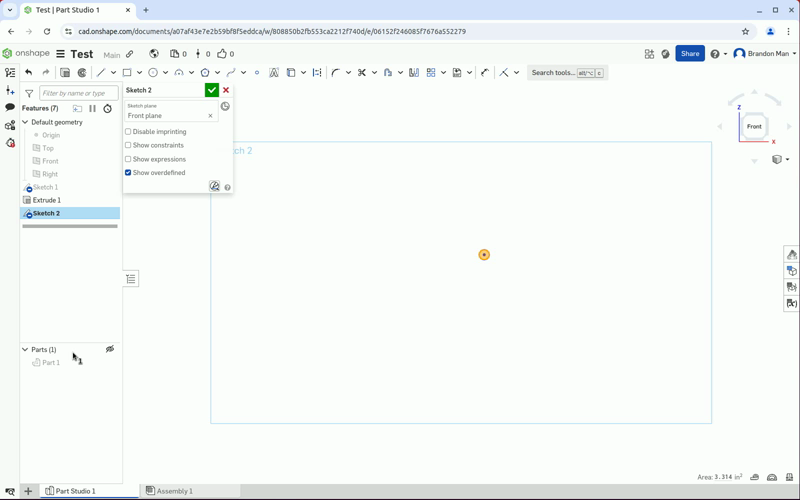
key(shift+y)
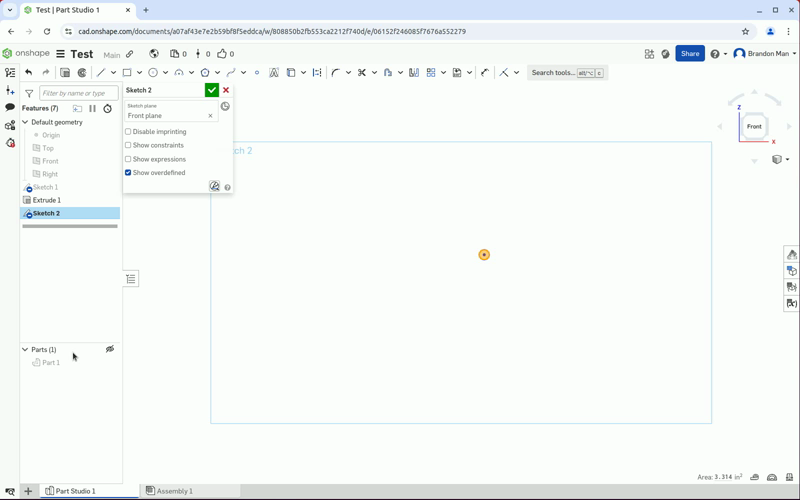
key(shift+e)
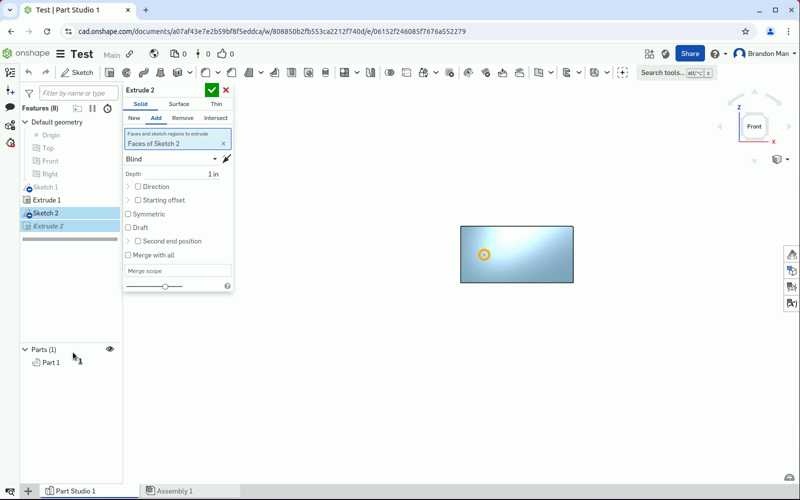
mouse_move(143, 106)
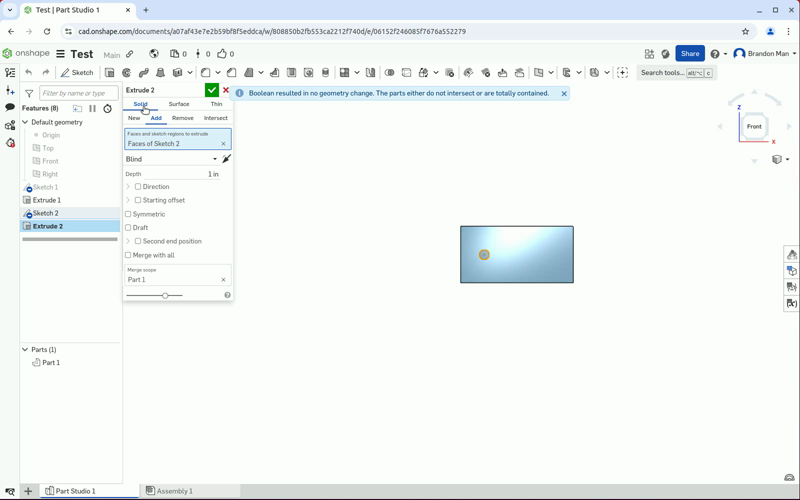
click(143, 106)
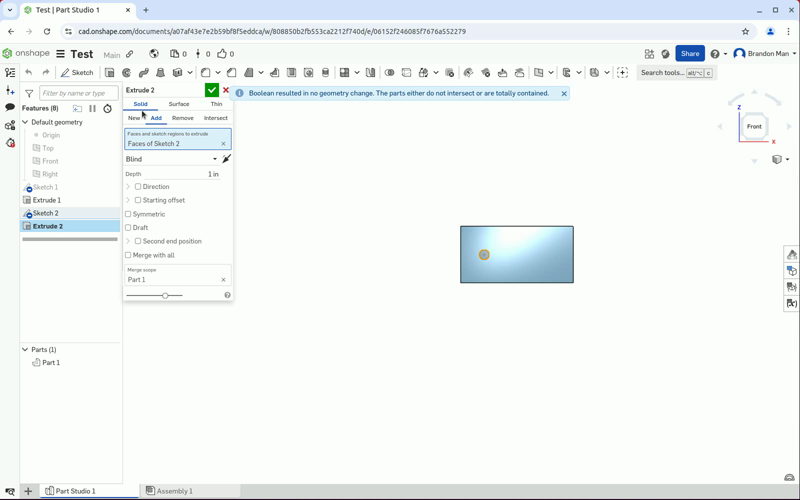
mouse_move(137, 120)
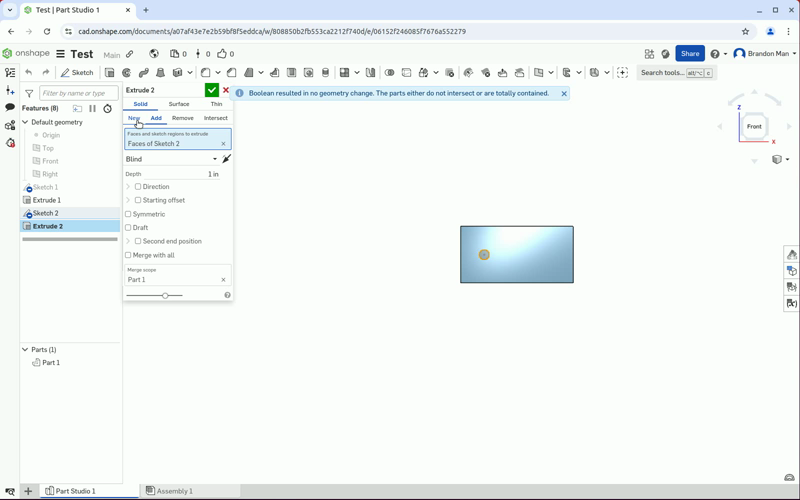
click(137, 120)
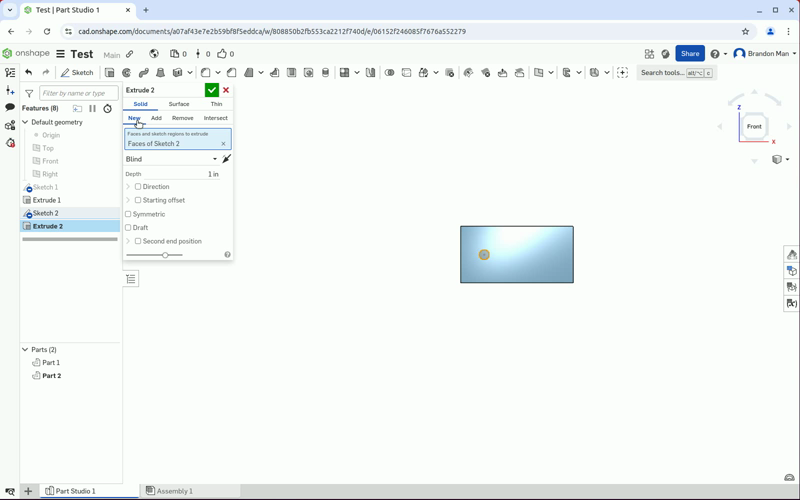
key(tab, 4)
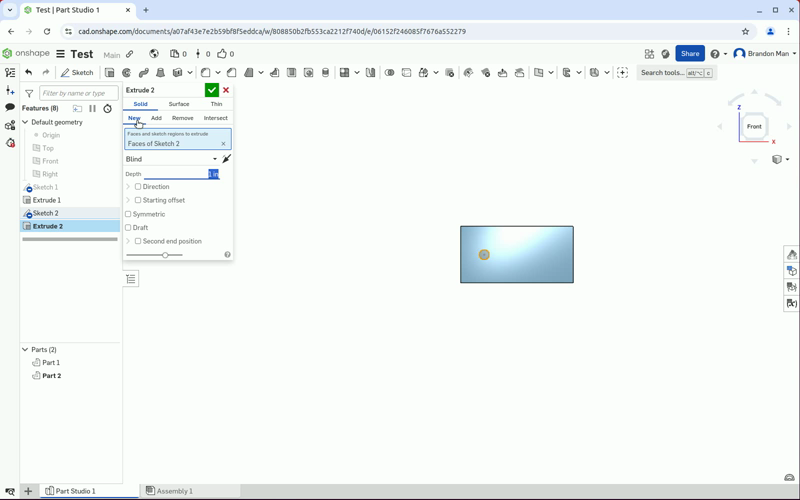
text(7.703)
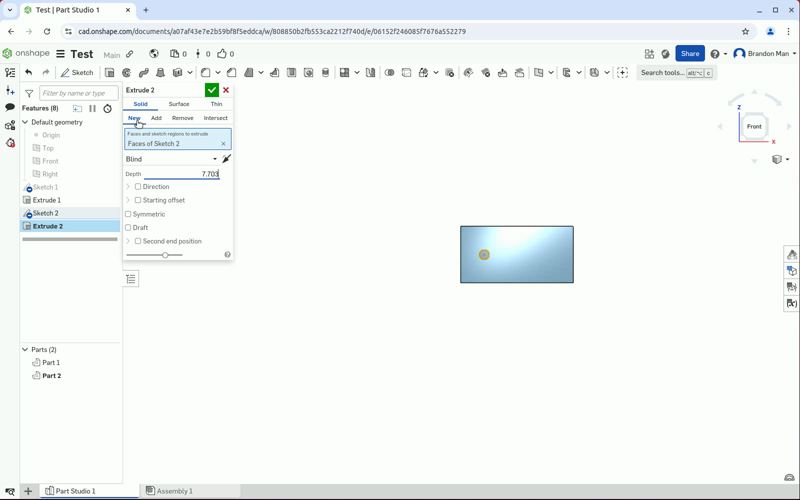
key(enter)
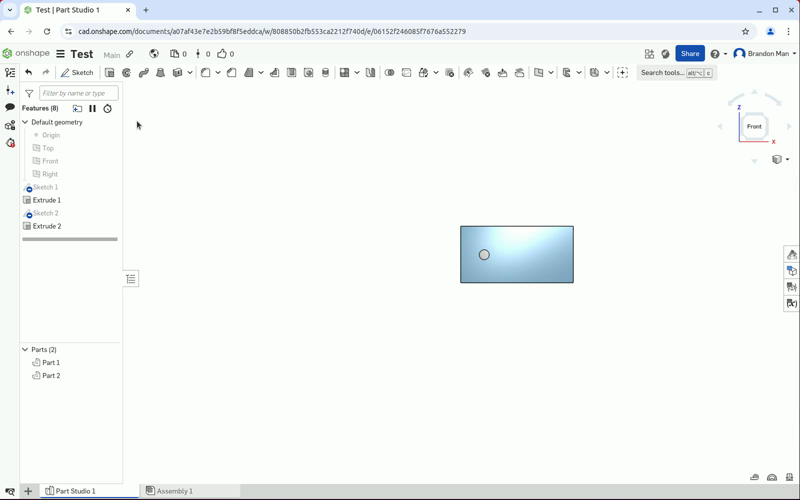
key(shift+h)
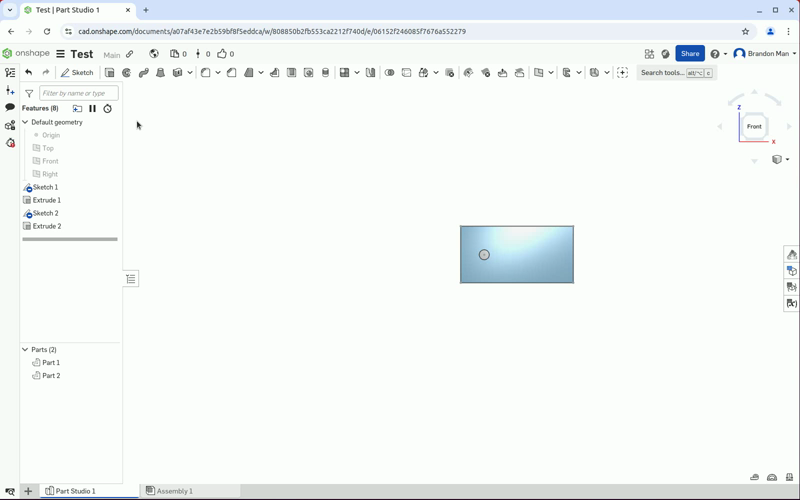
key(shift+h)
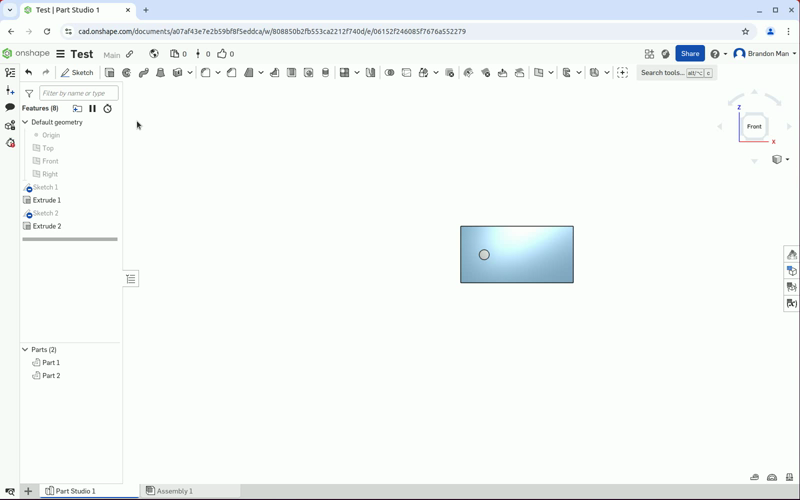
mouse_move(73, 189)
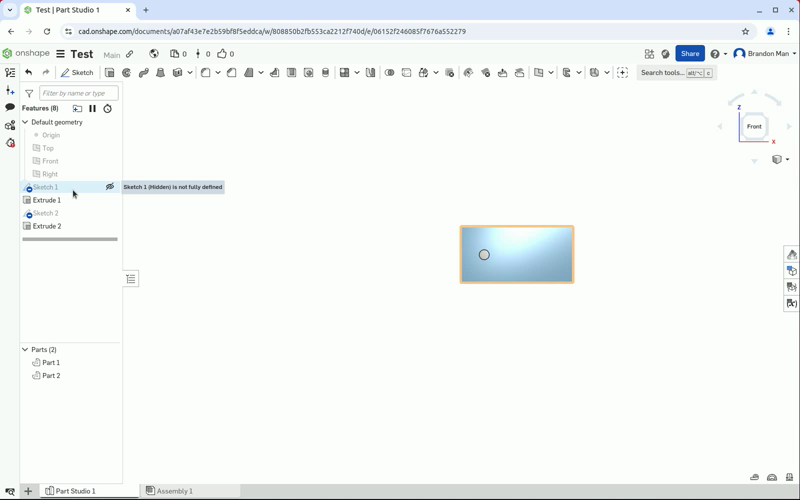
click(73, 189)
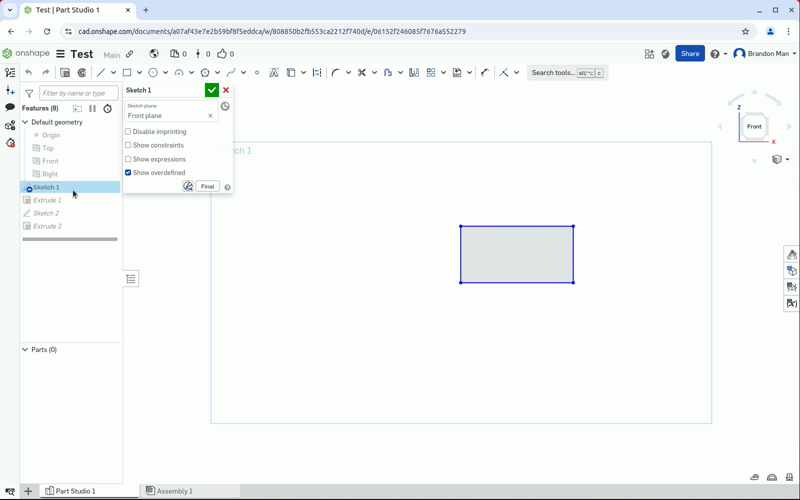
mouse_move(229, 92)
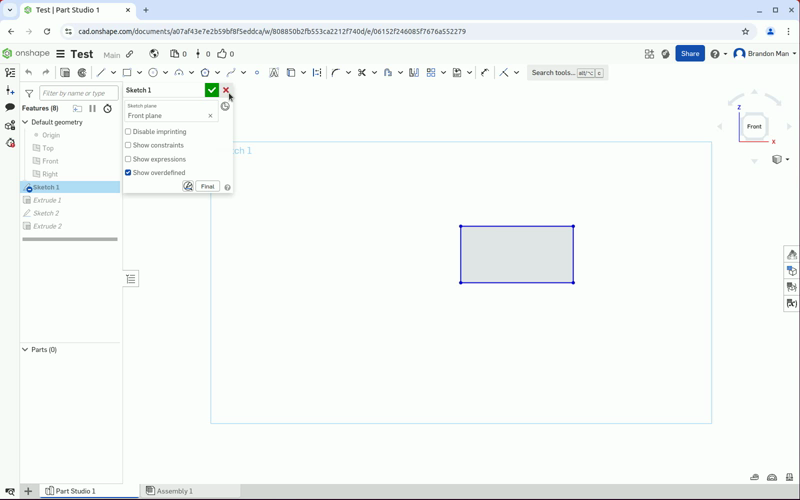
click(229, 92)
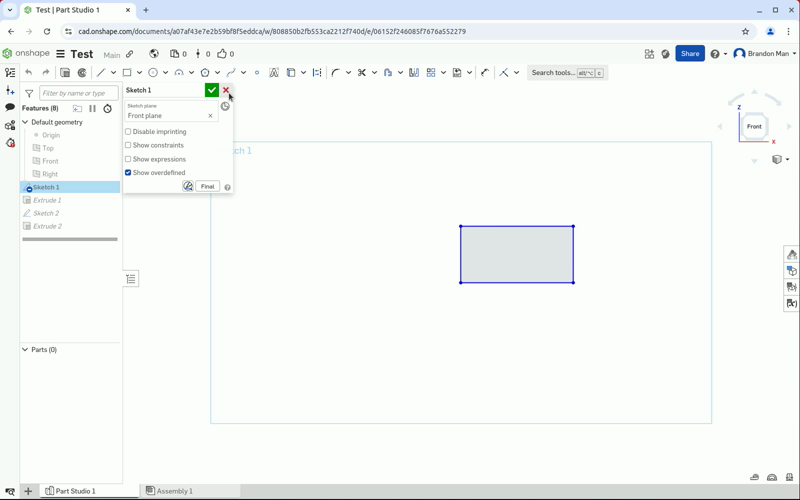
key(shift+s)
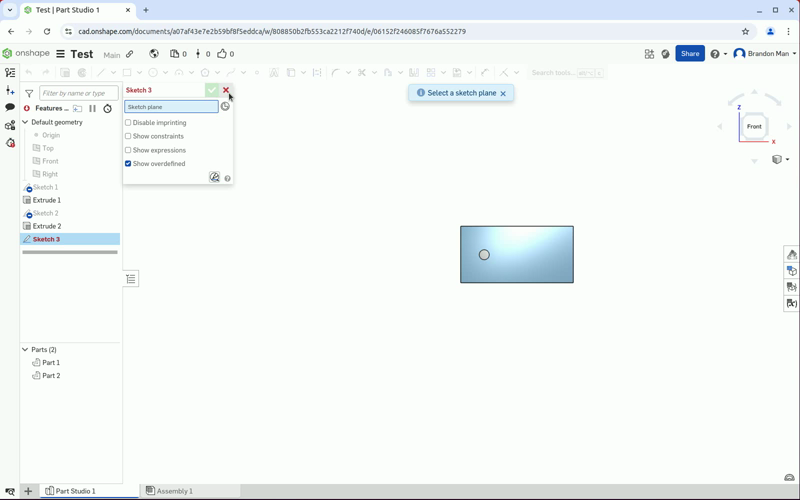
mouse_move(73, 163)
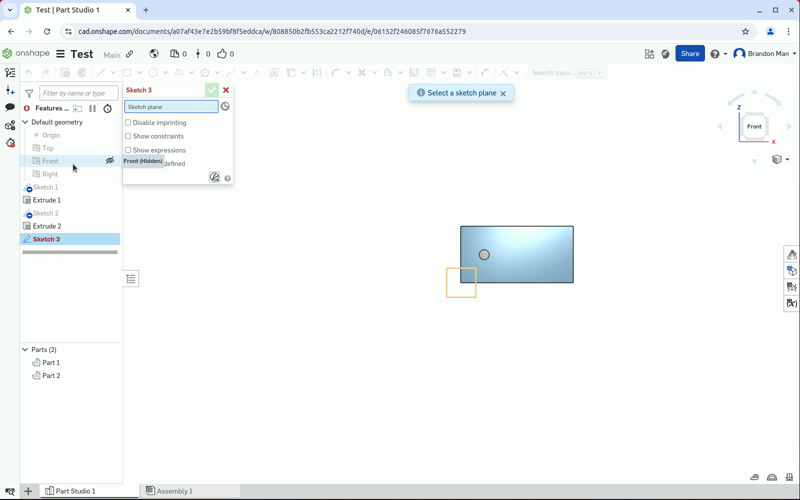
click(73, 163)
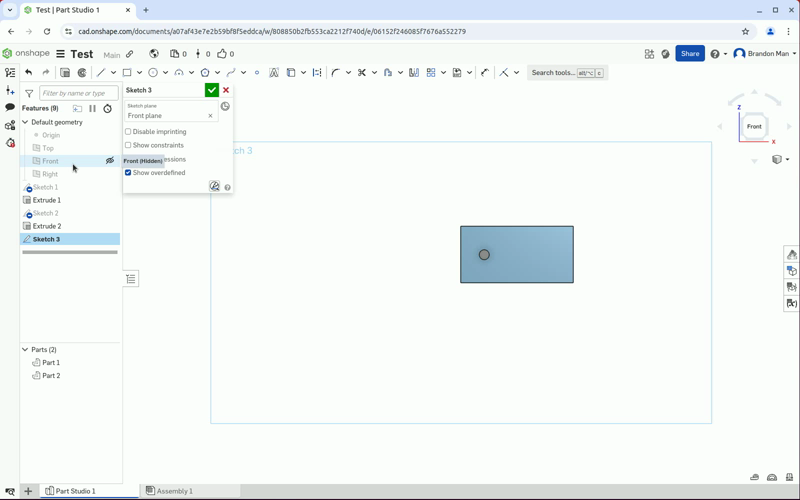
mouse_move(73, 352)
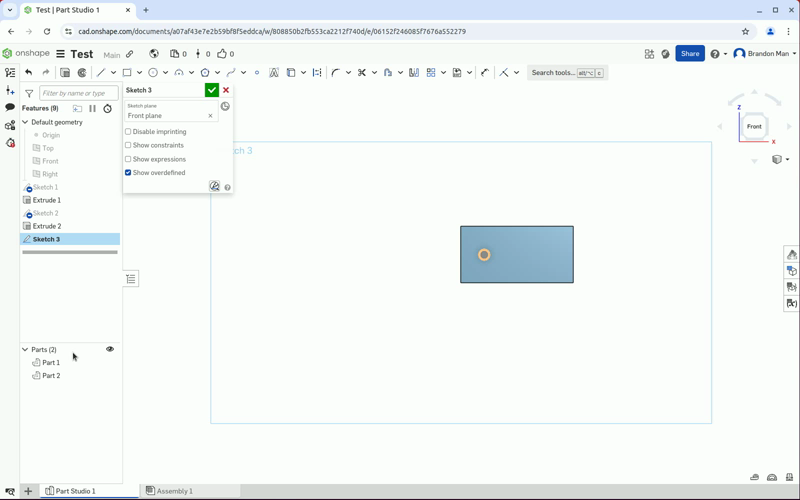
key(y)
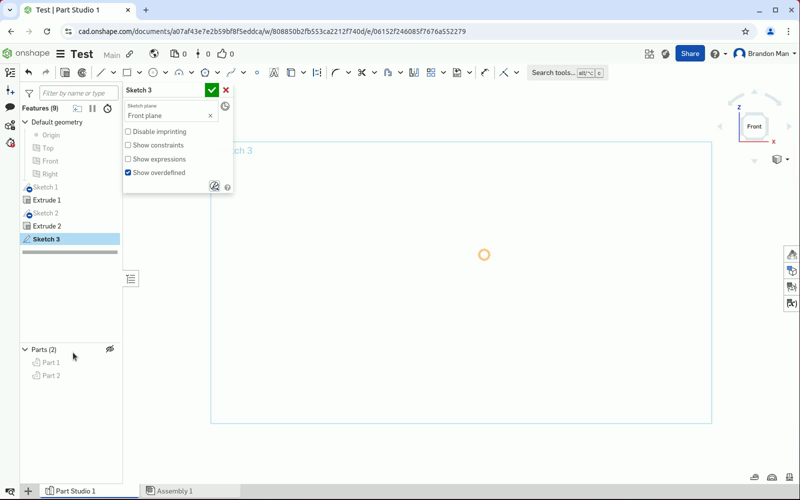
key(c)
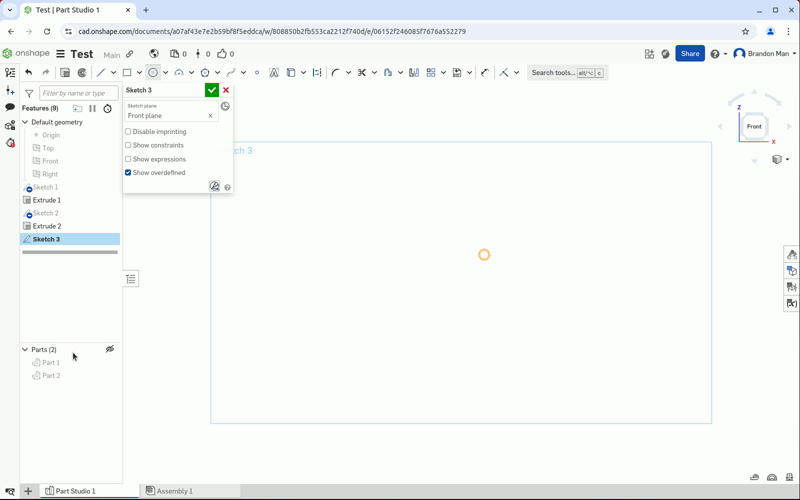
key_down(shift)
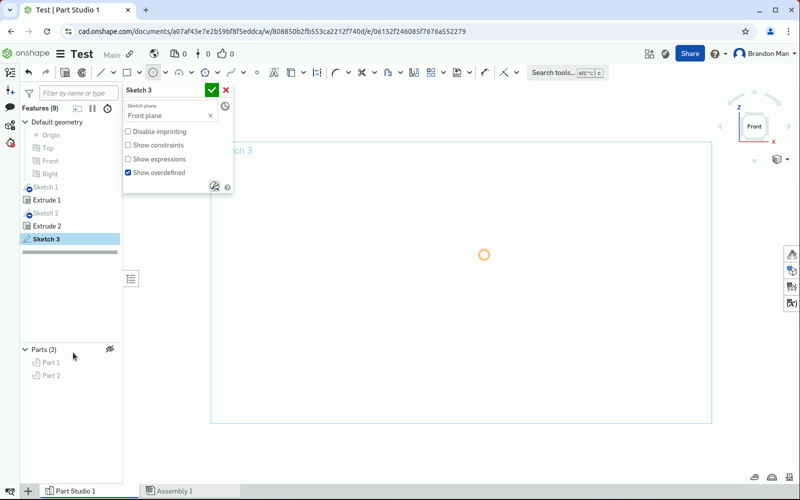
mouse_move(521, 254)
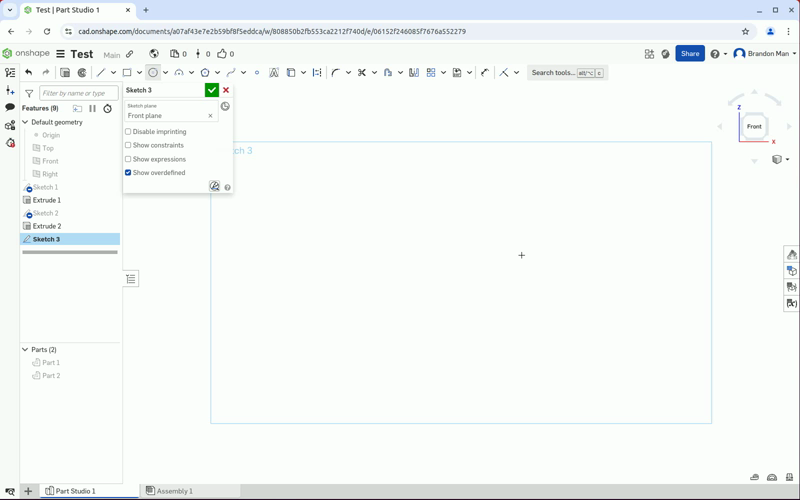
click(521, 254)
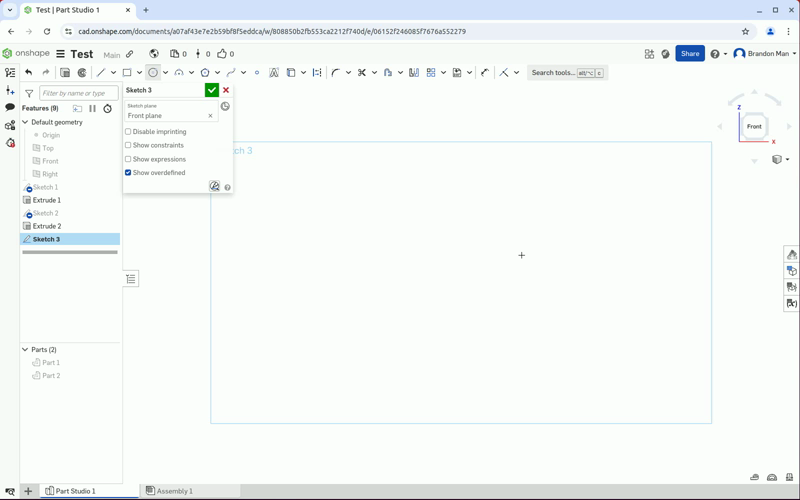
key_up(shift)
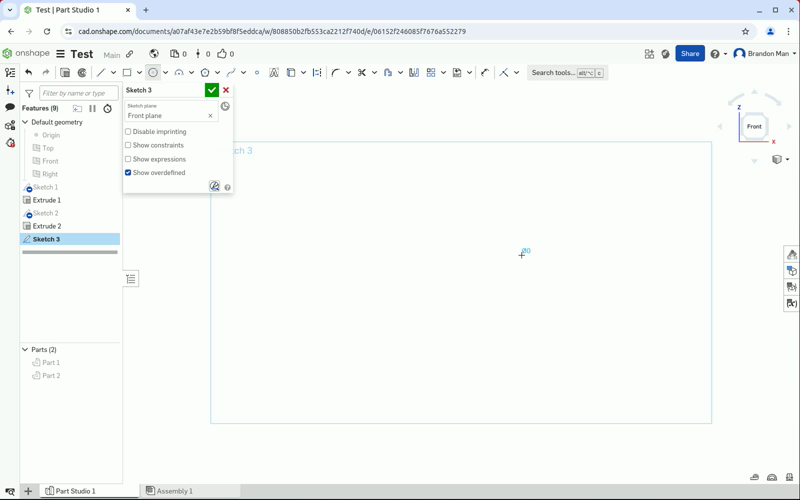
mouse_move(526, 254)
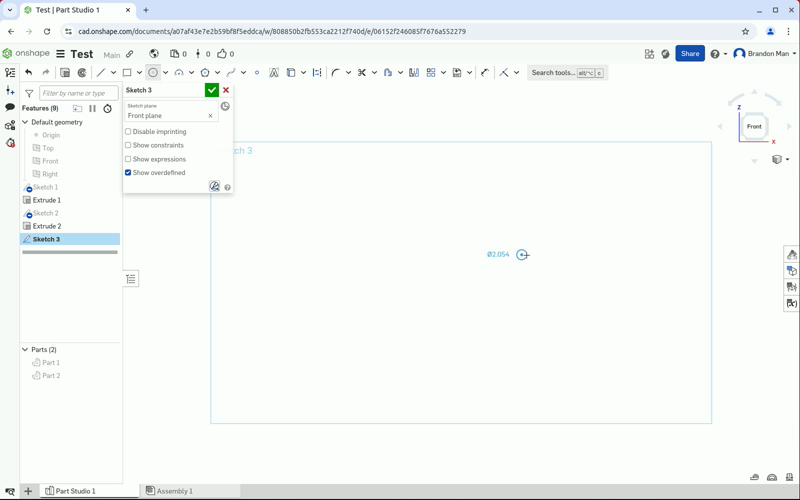
click(526, 254)
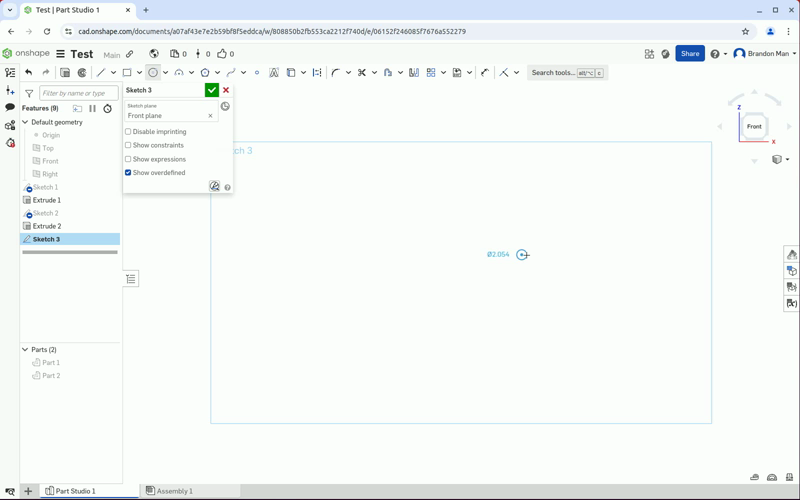
key(esc)
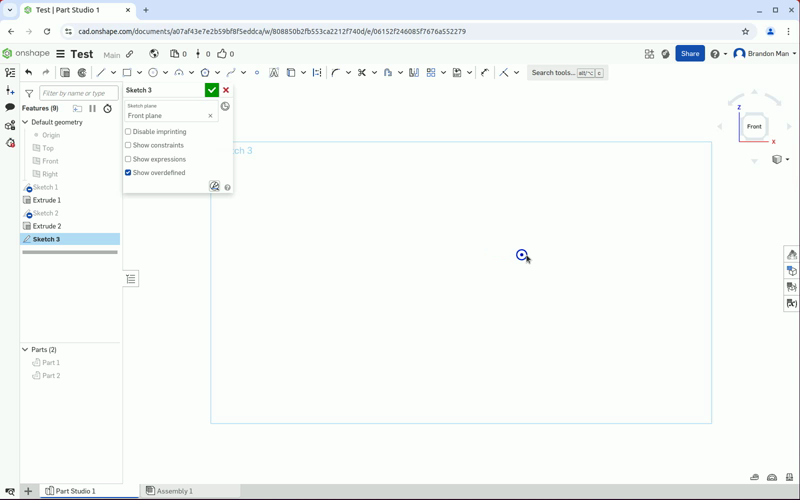
mouse_move(520, 255)
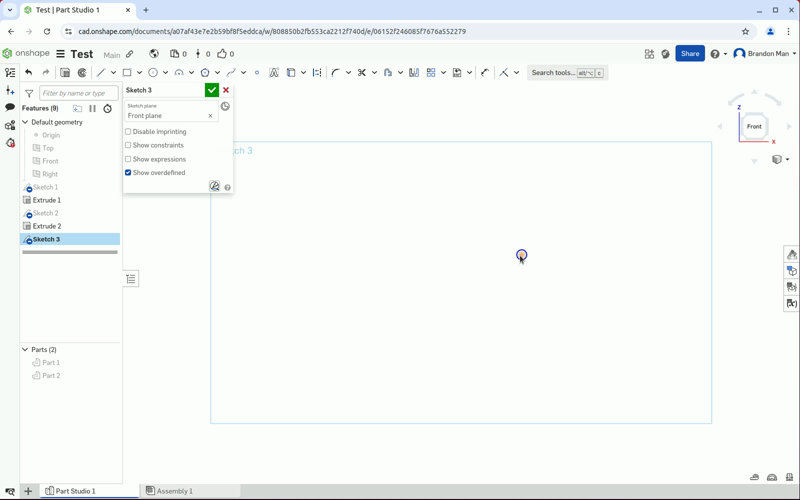
scroll(6)
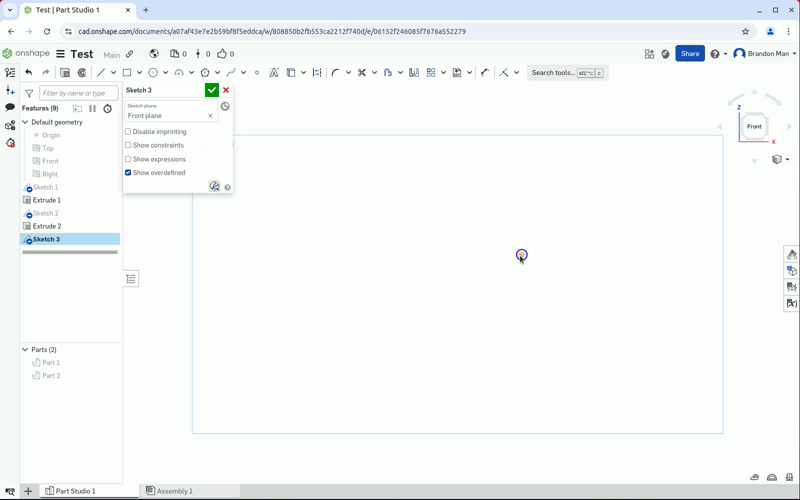
scroll(6)
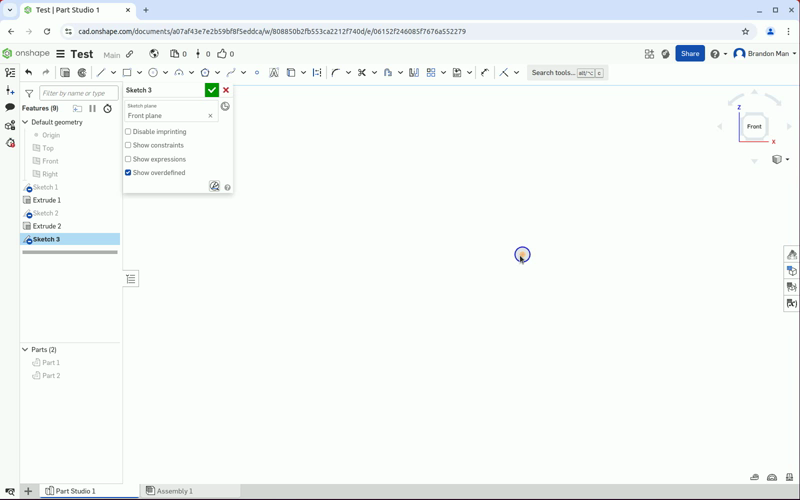
scroll(6)
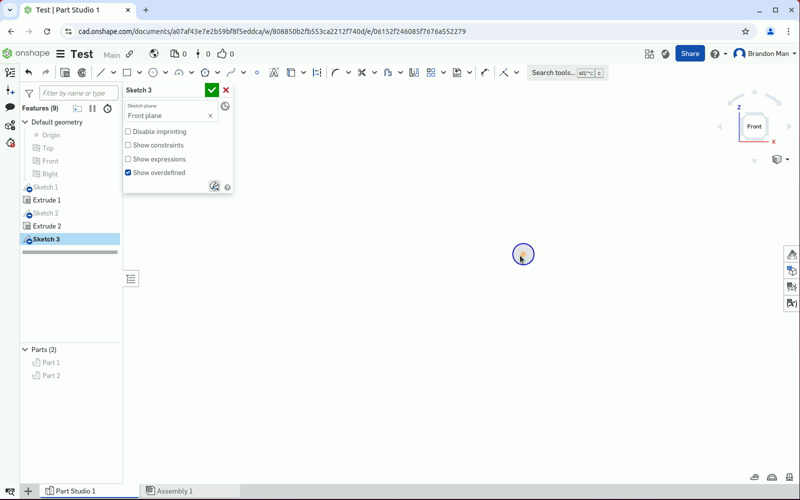
scroll(6)
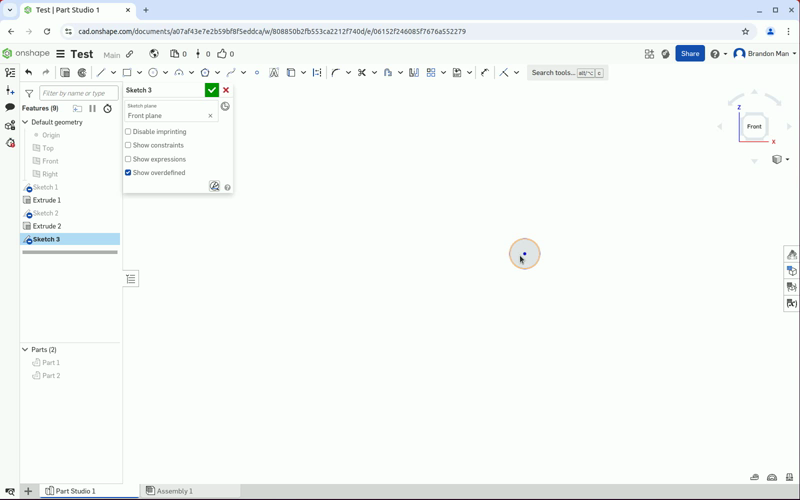
scroll(6)
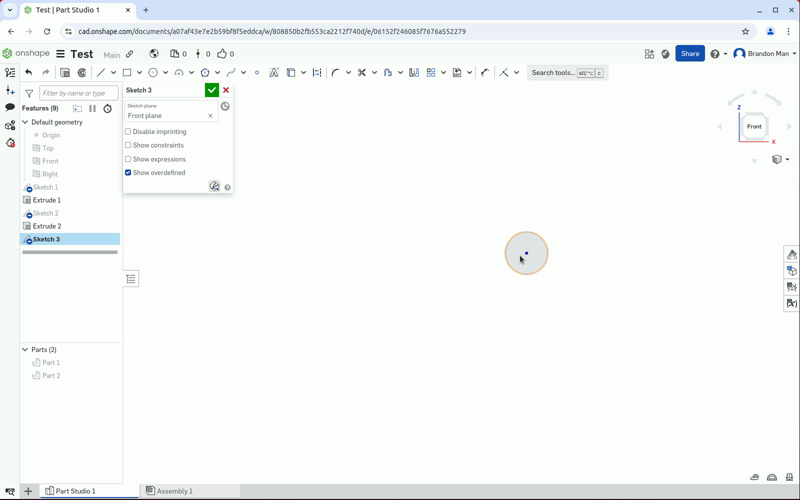
scroll(6)
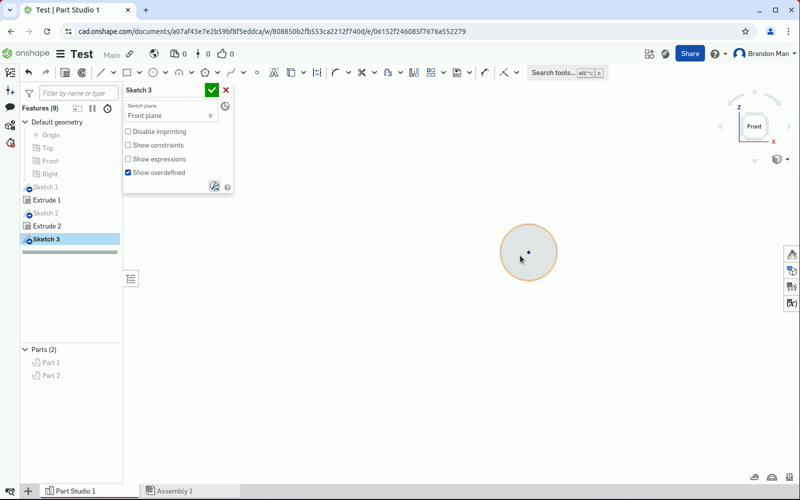
scroll(6)
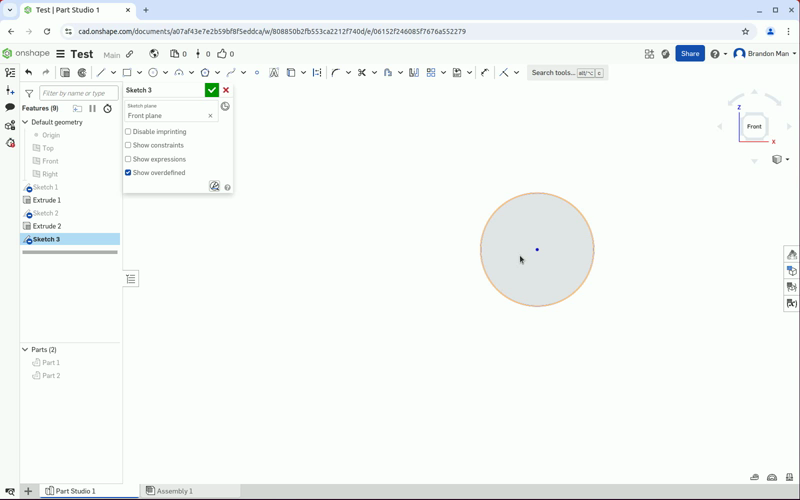
click(520, 255)
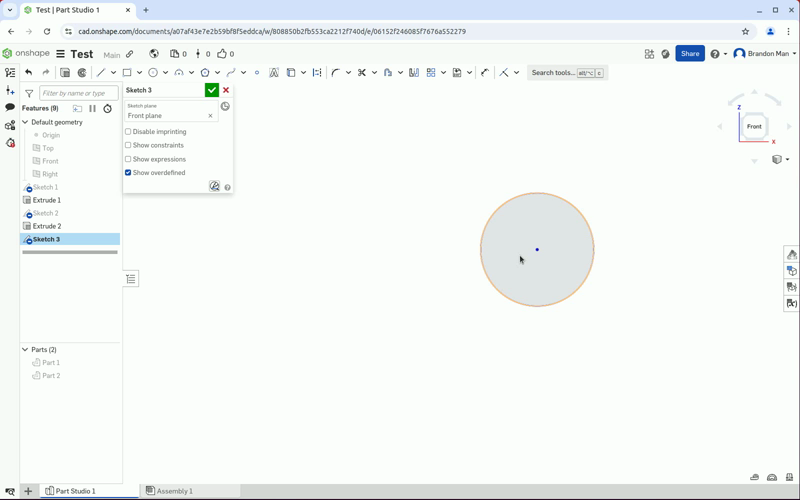
scroll(-6)
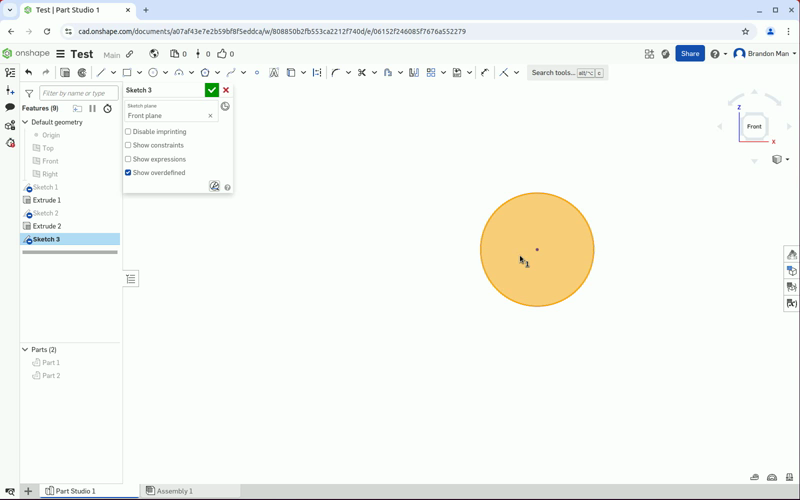
scroll(-6)
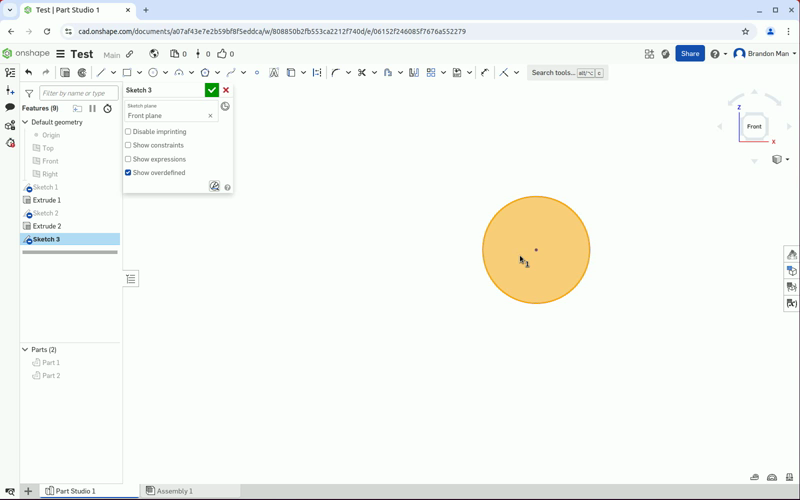
scroll(-6)
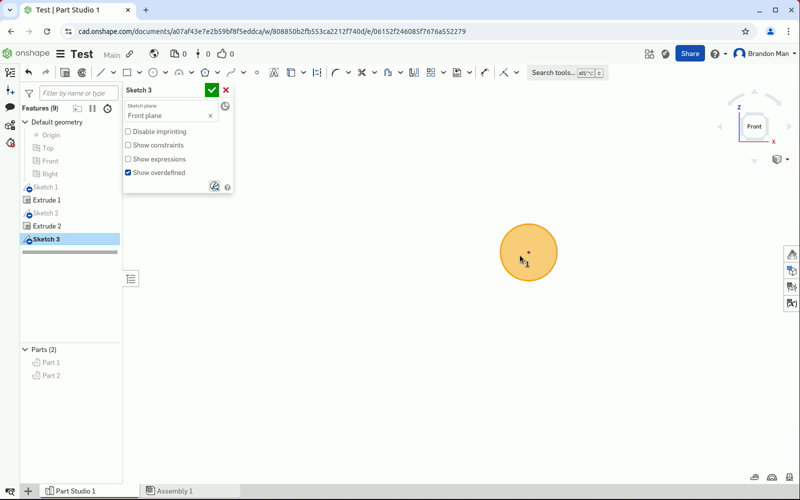
scroll(-6)
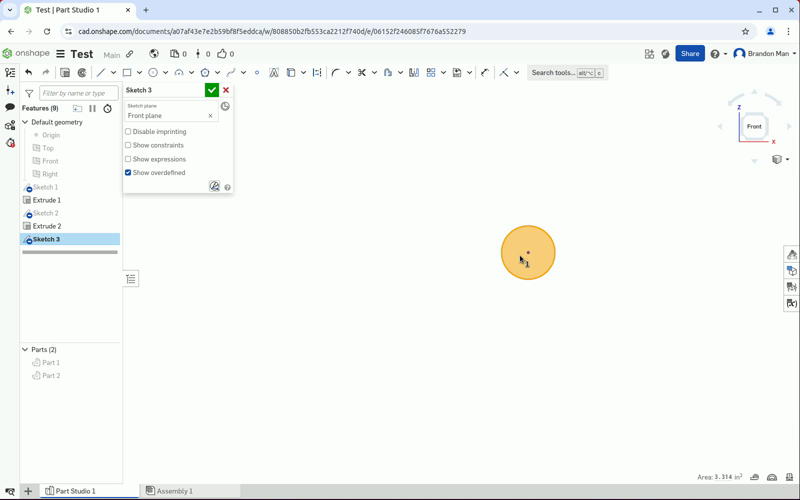
scroll(-6)
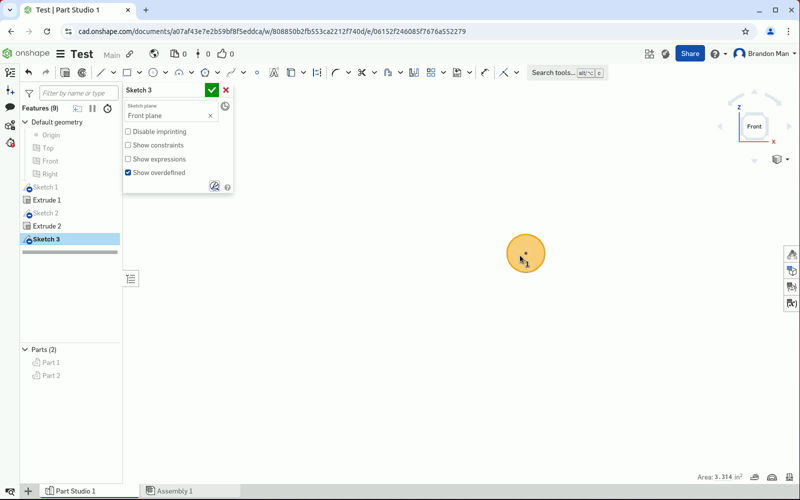
scroll(-6)
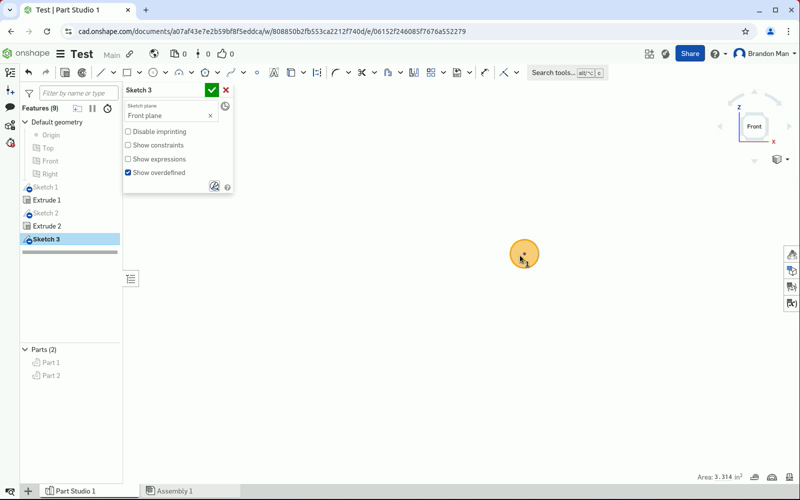
scroll(-6)
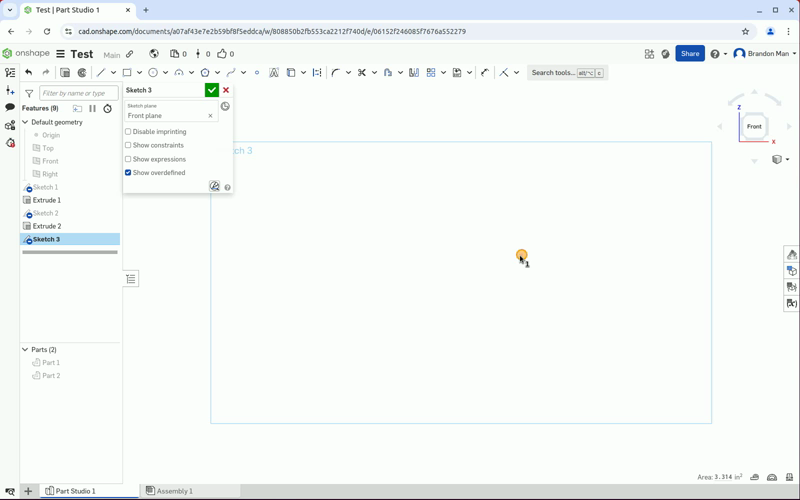
mouse_move(73, 352)
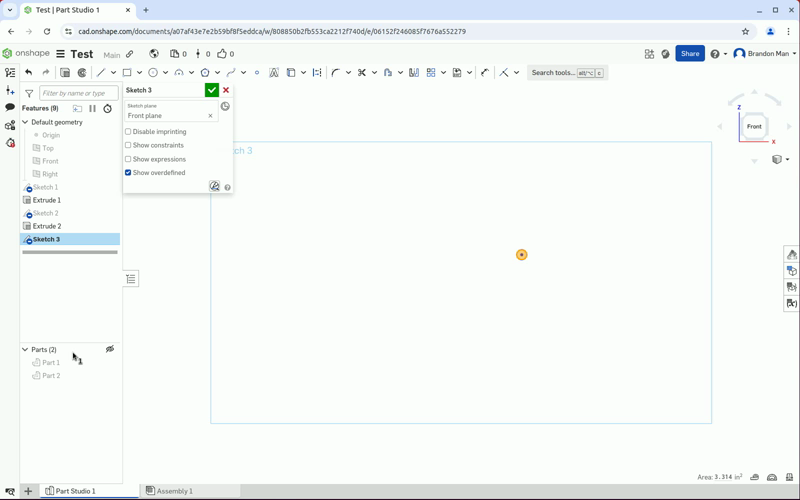
key(shift+y)
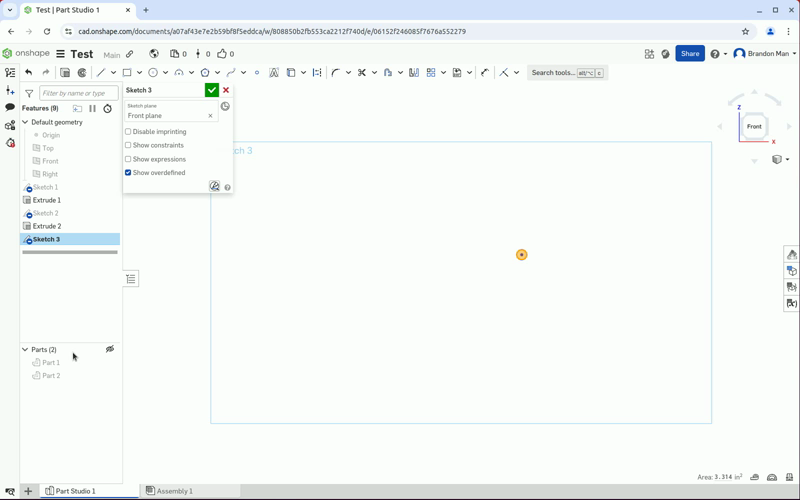
key(shift+e)
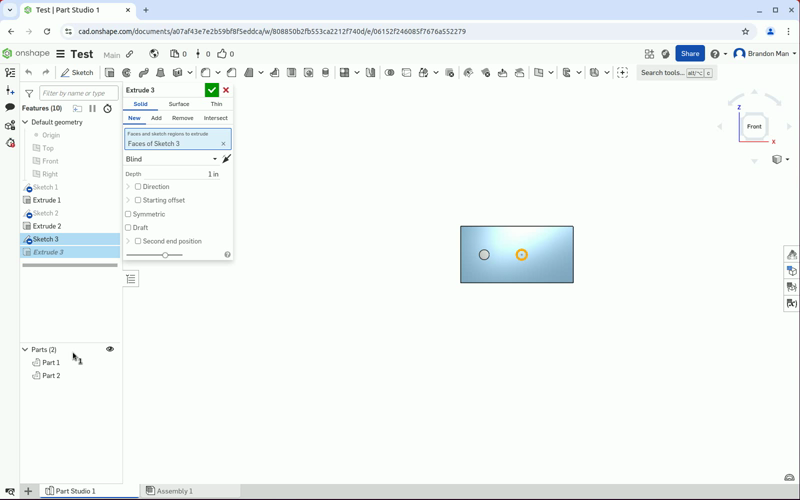
mouse_move(143, 106)
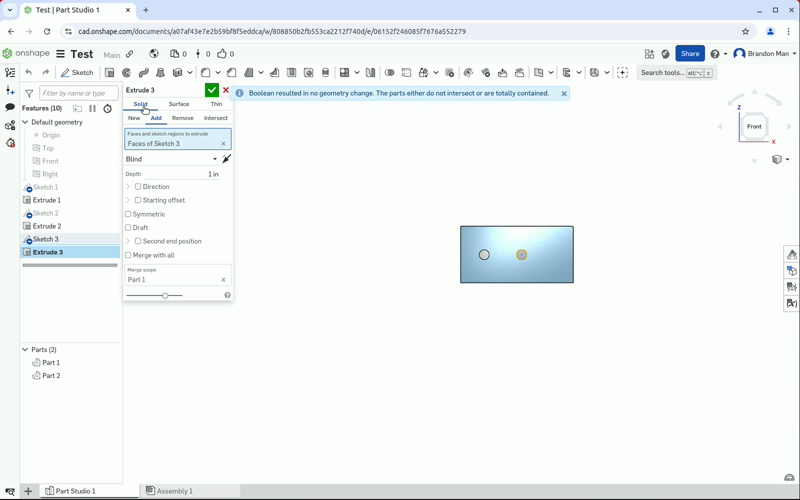
click(143, 106)
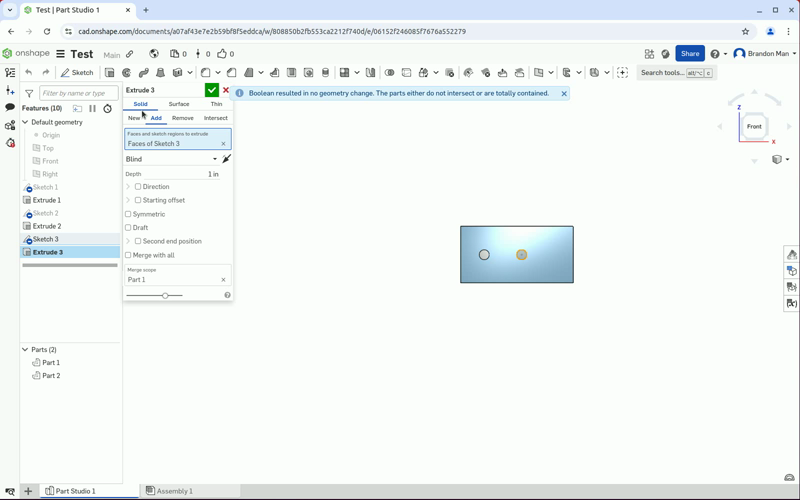
mouse_move(137, 120)
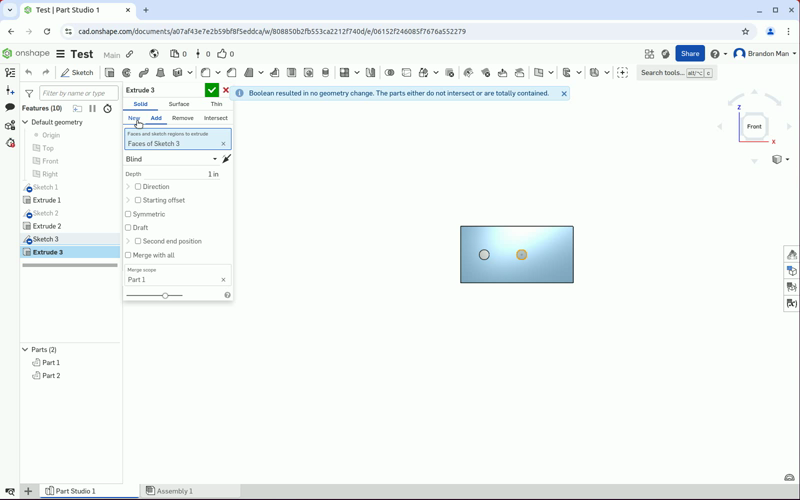
click(137, 120)
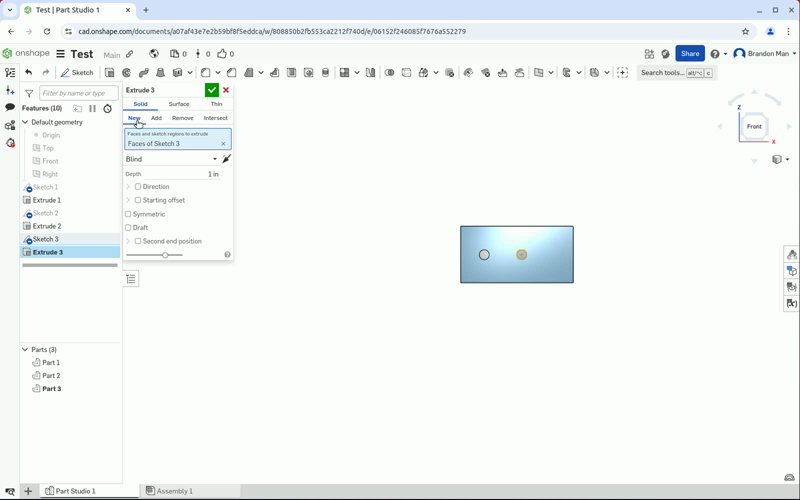
key(tab, 4)
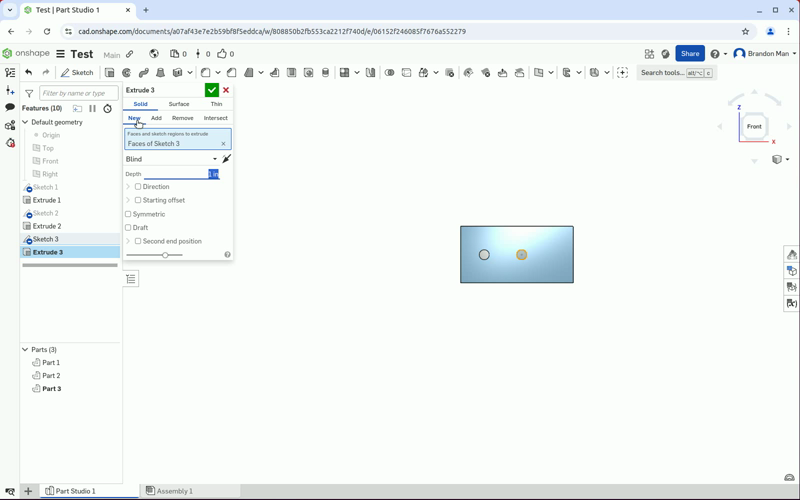
text(7.703)
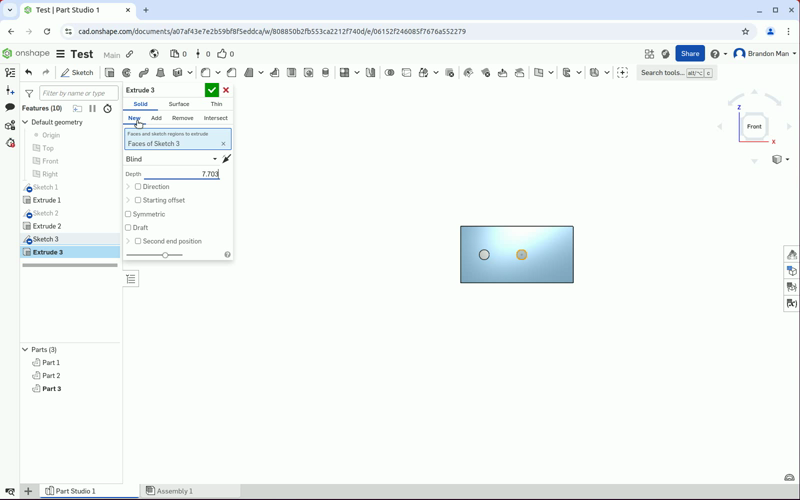
key(enter)
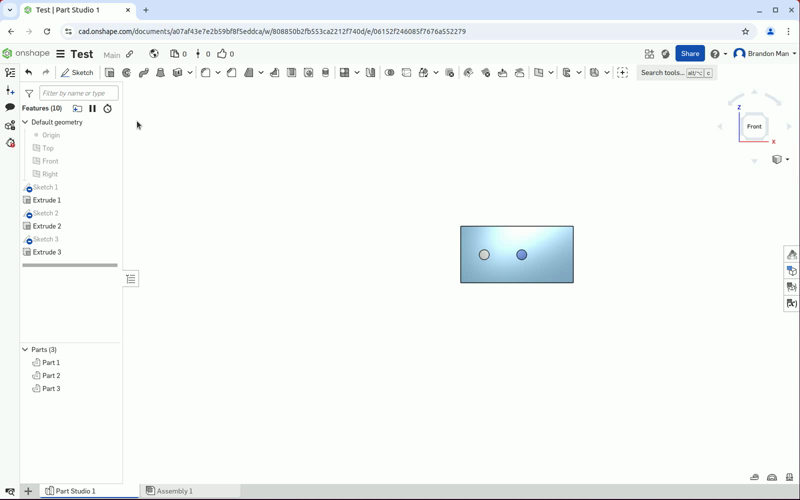
key(shift+h)
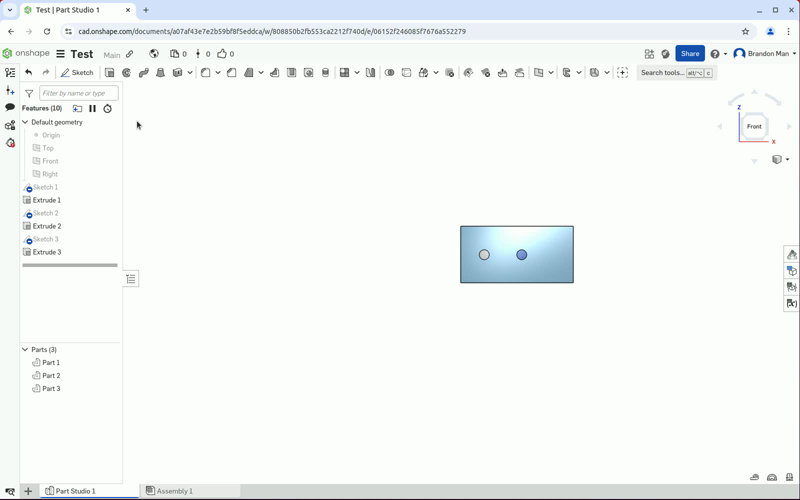
key(shift+h)
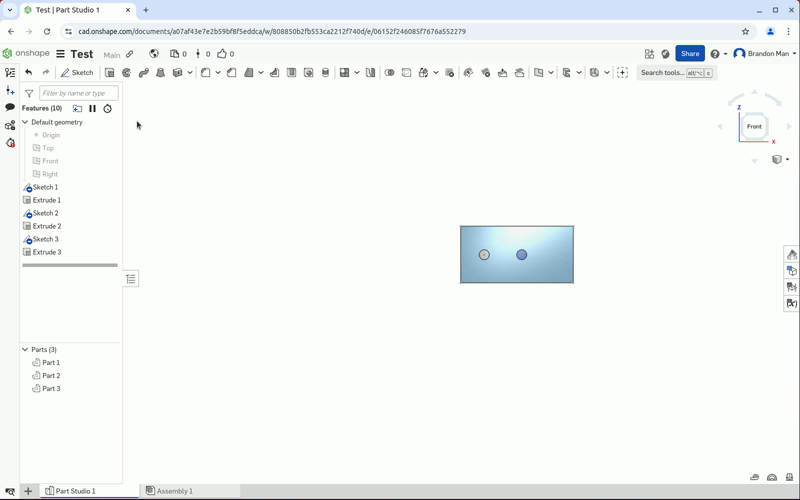
key(shift+7)
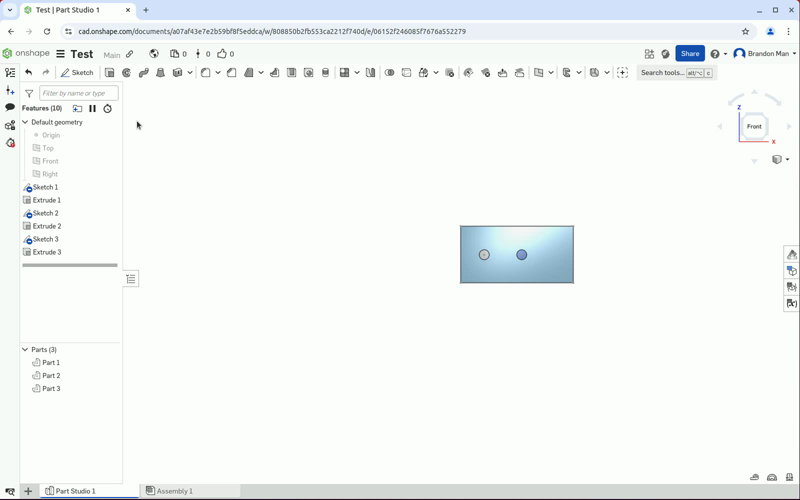
key(left, 2)
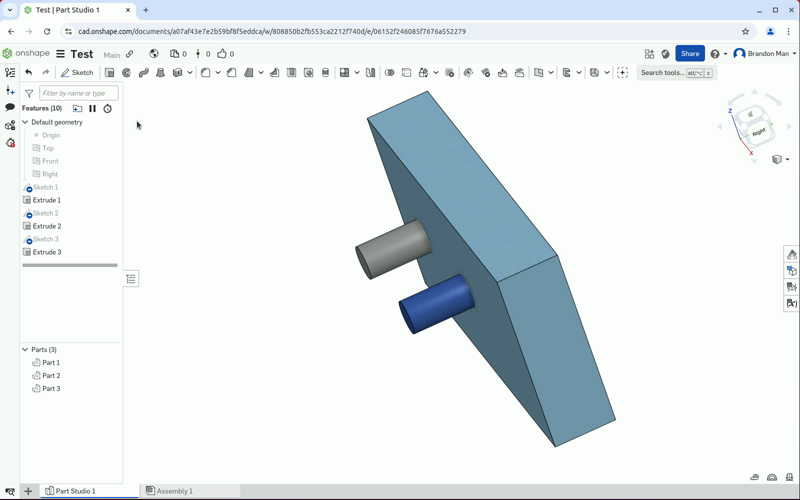
key(down, 2)
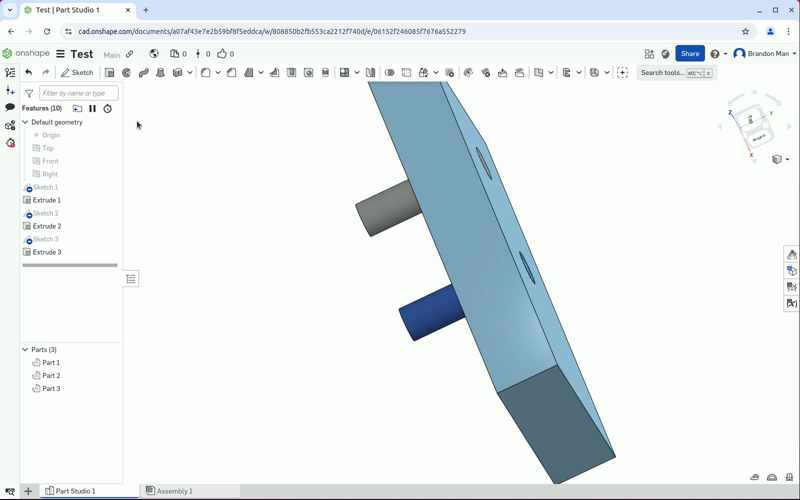
key(up, 2)
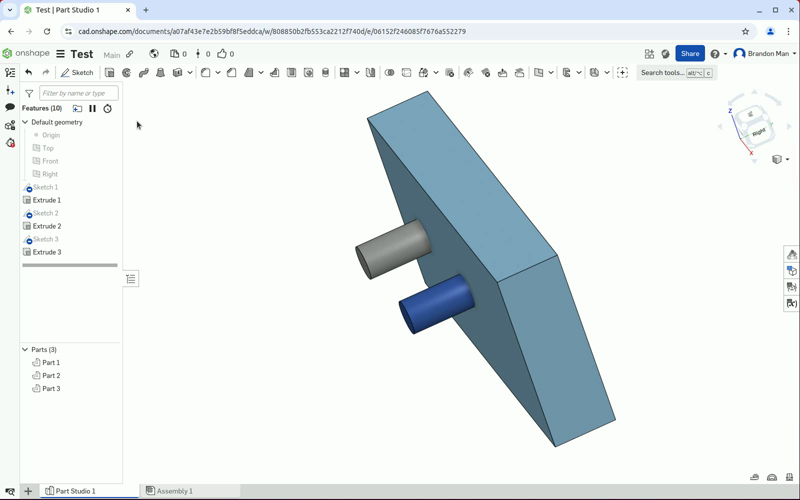
key(right, 2)
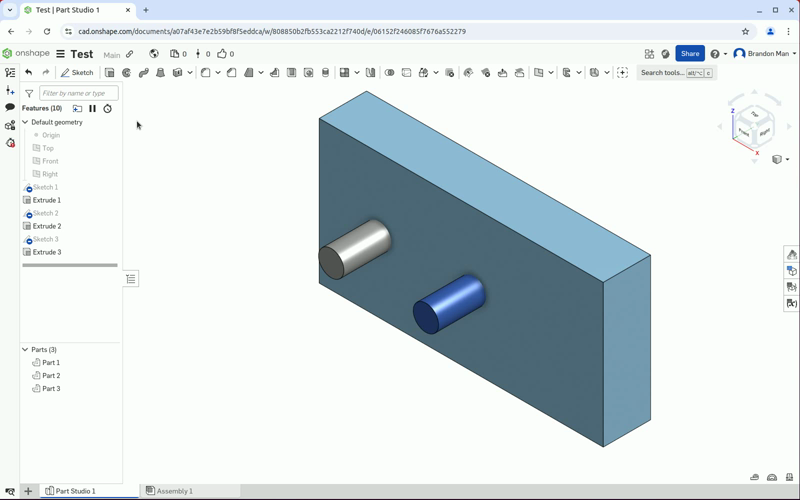
mouse_move(73, 189)
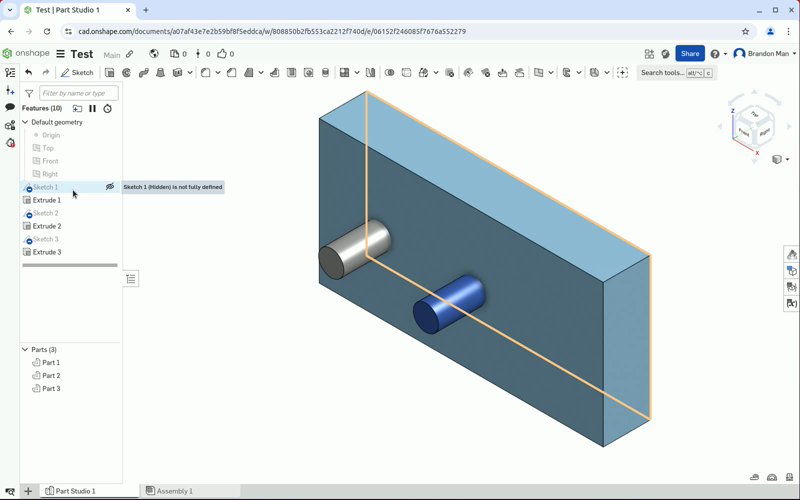
click(73, 189)